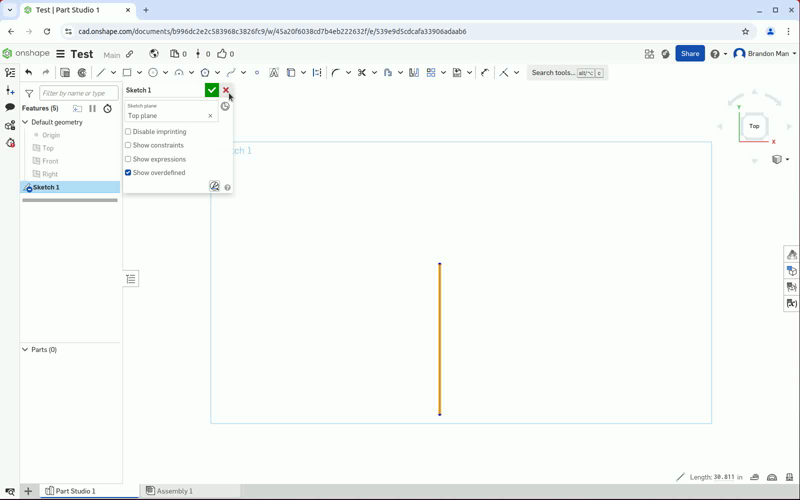
key(shift+h)
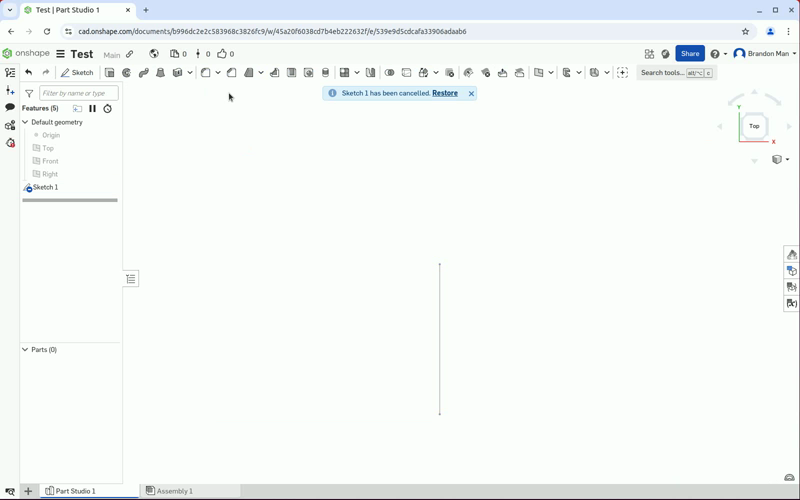
key(shift+s)
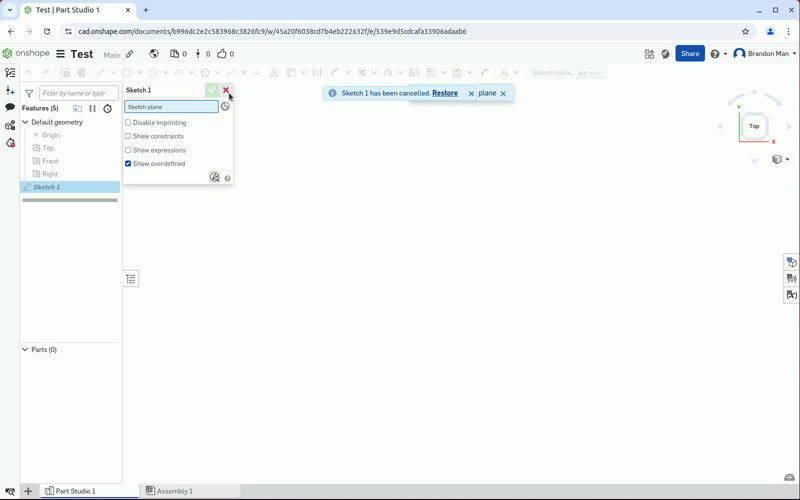
mouse_move(73, 150)
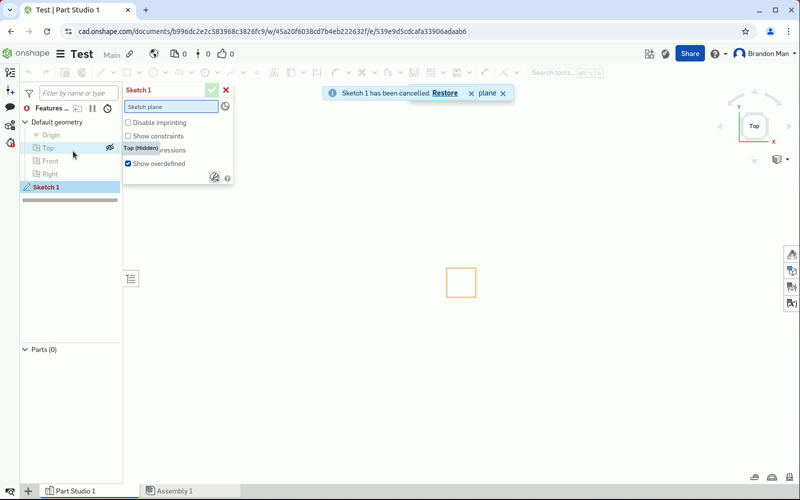
click(73, 150)
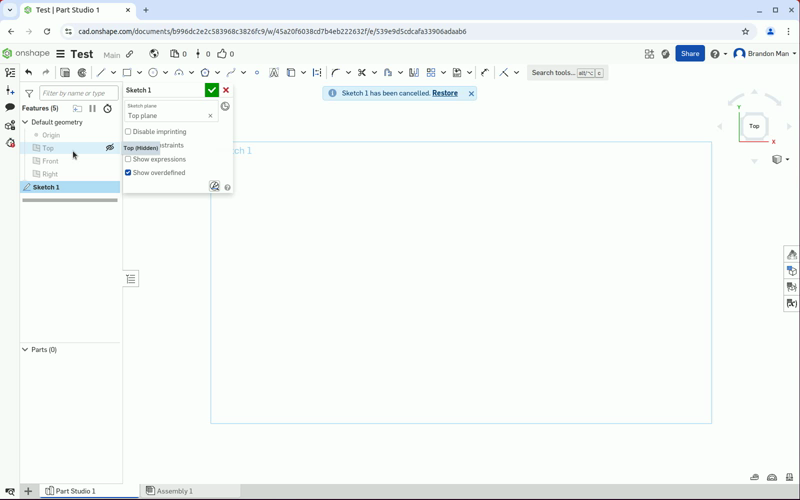
mouse_move(73, 352)
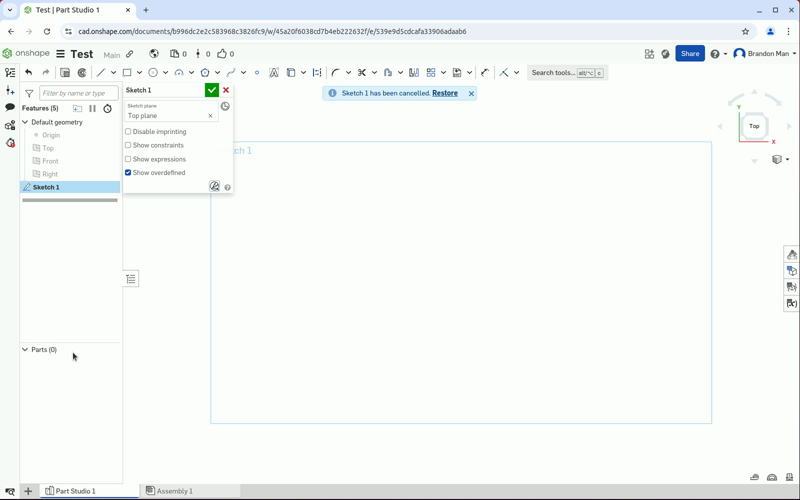
key(y)
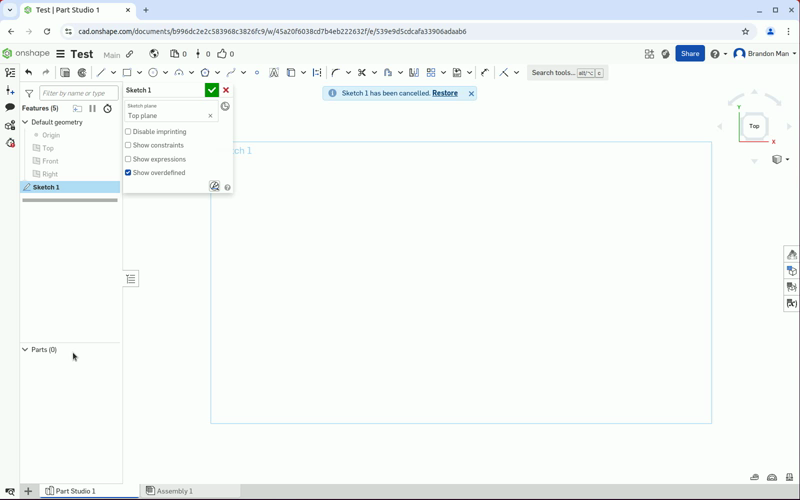
key(l)
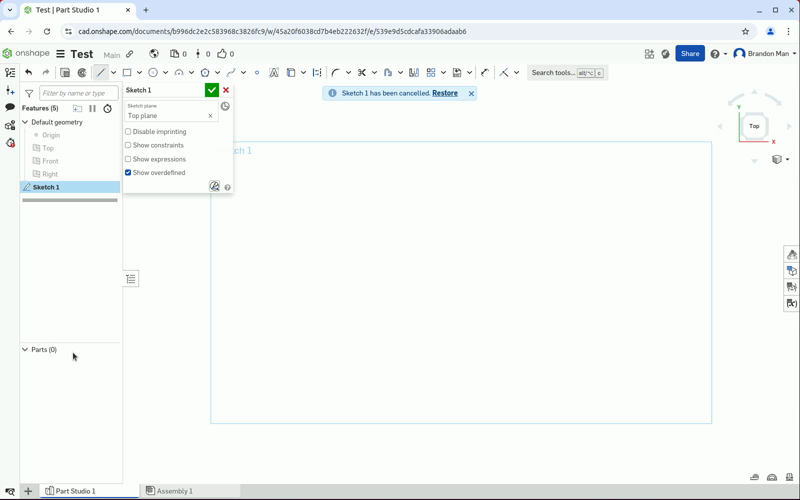
key_down(shift)
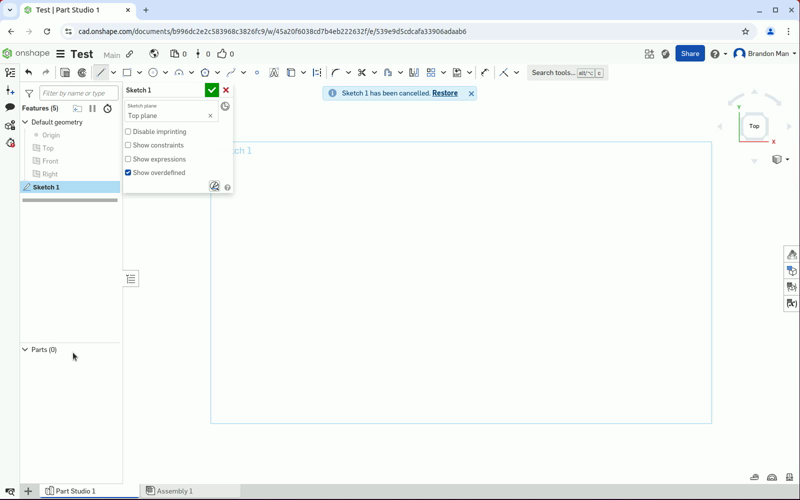
mouse_move(414, 320)
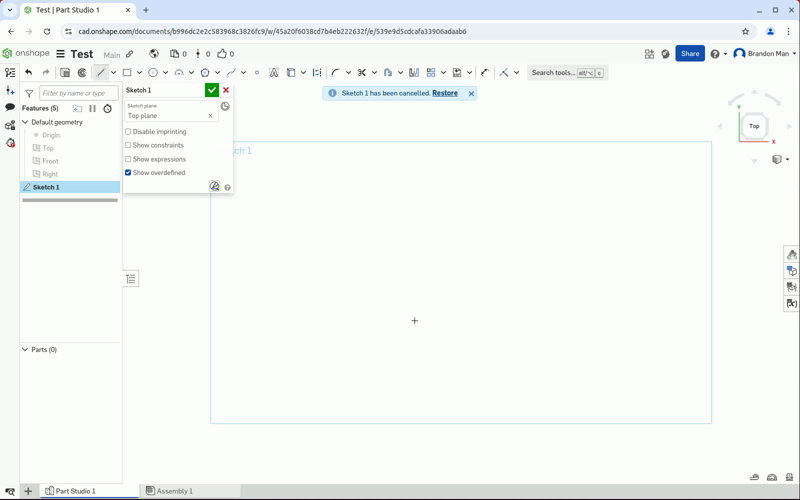
click(414, 320)
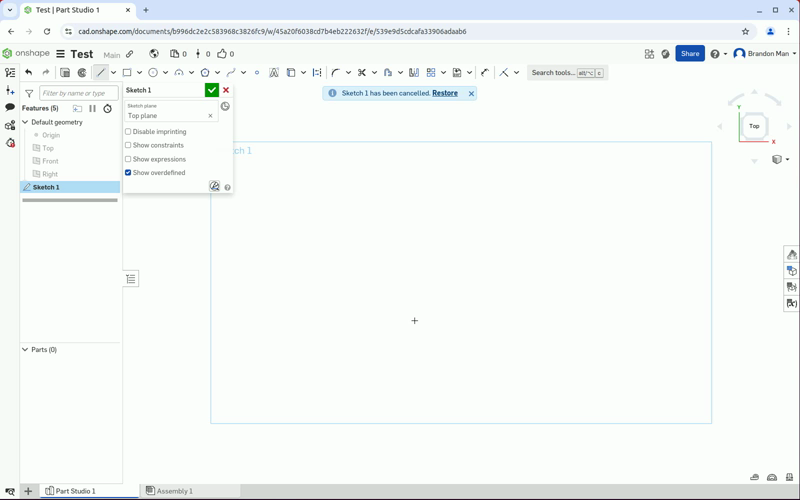
key_up(shift)
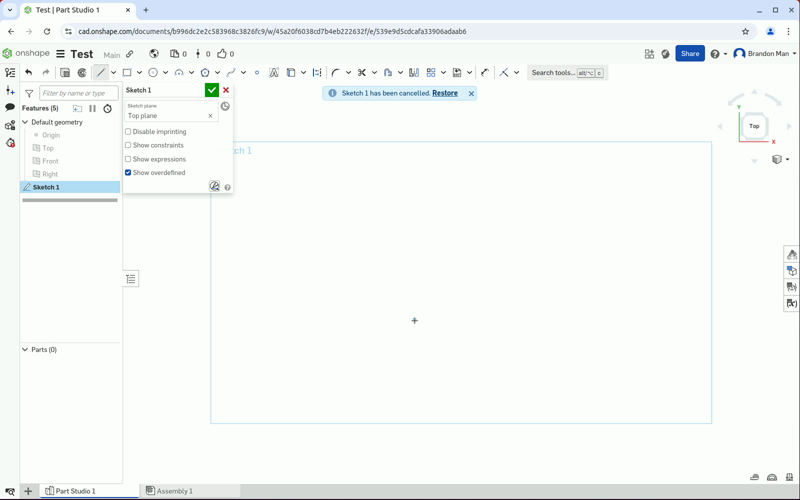
key_down(shift)
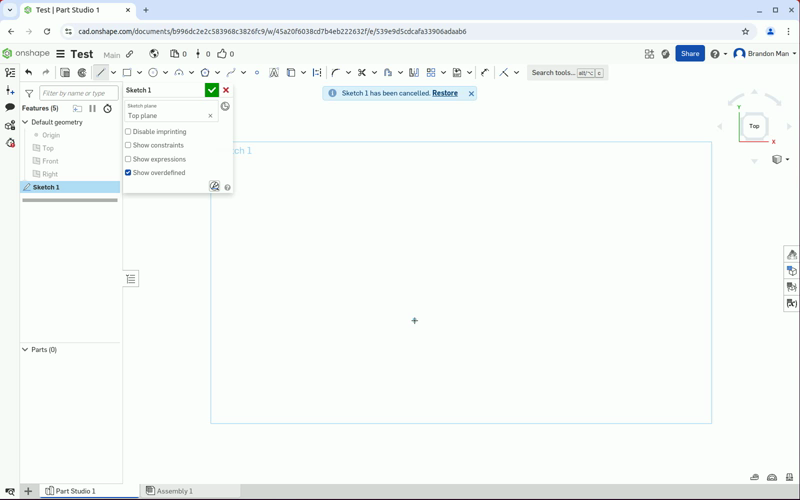
mouse_move(509, 320)
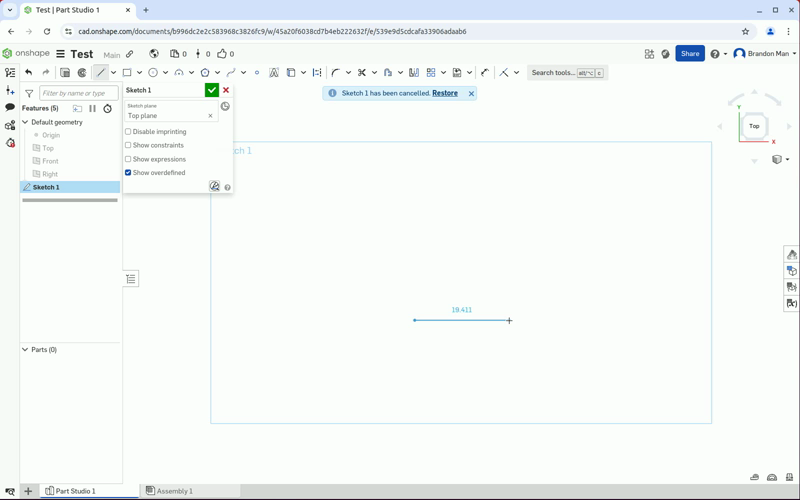
click(509, 320)
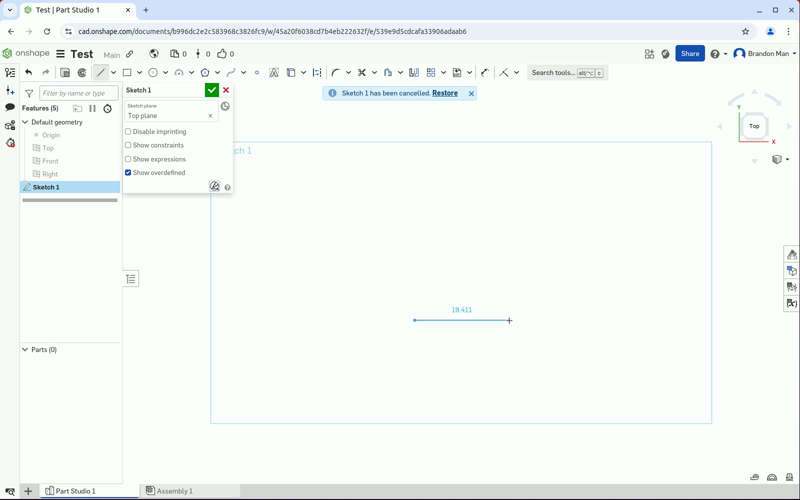
key_up(shift)
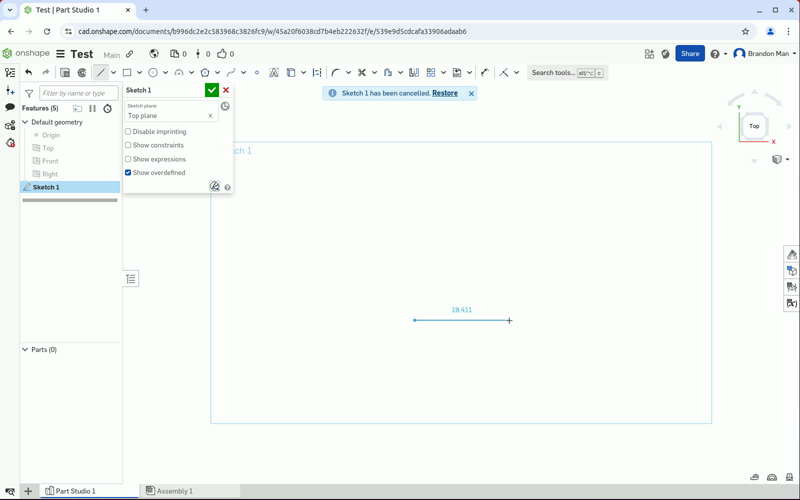
key_down(shift)
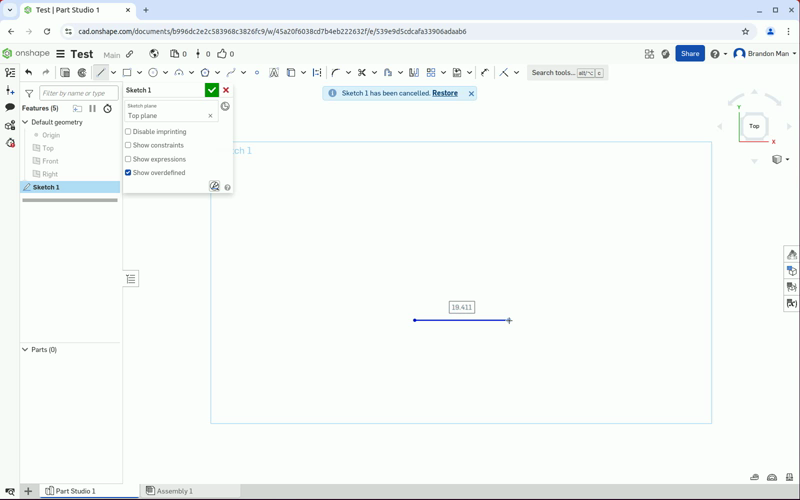
mouse_move(509, 245)
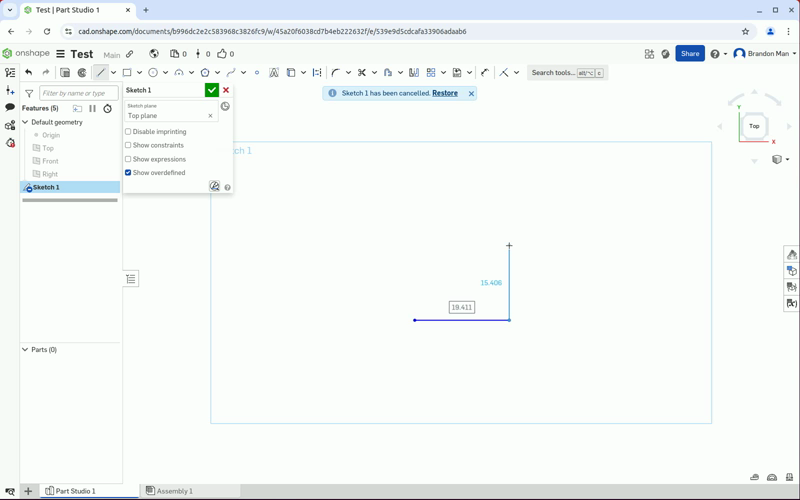
click(509, 245)
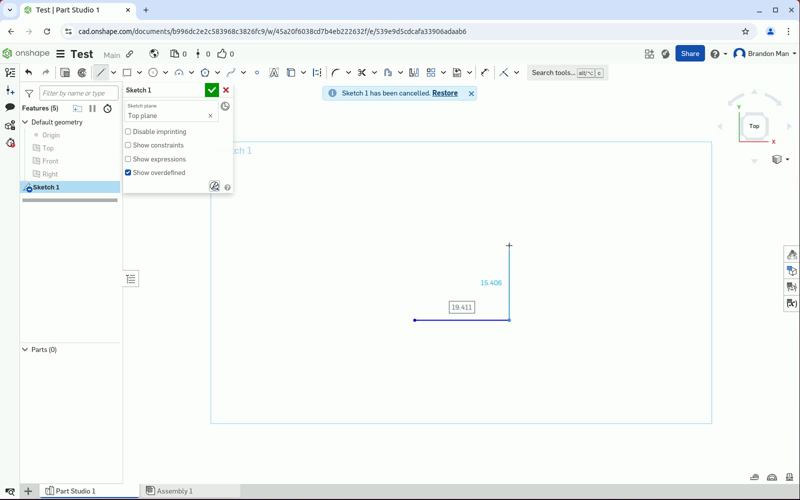
key_up(shift)
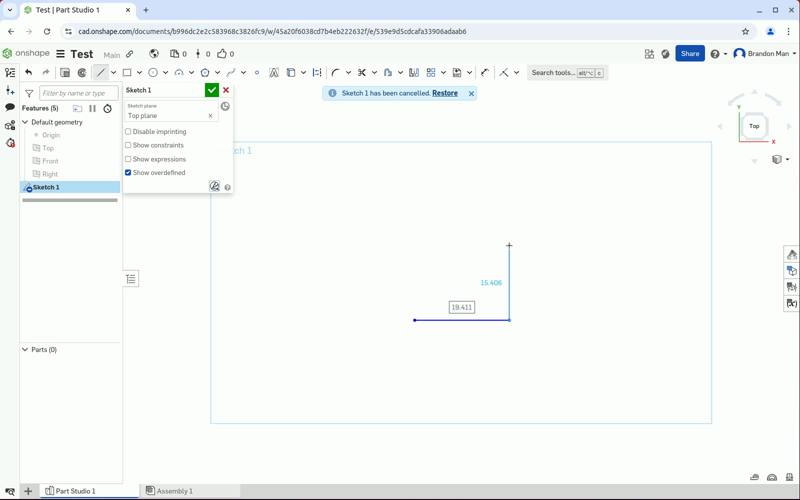
key_down(shift)
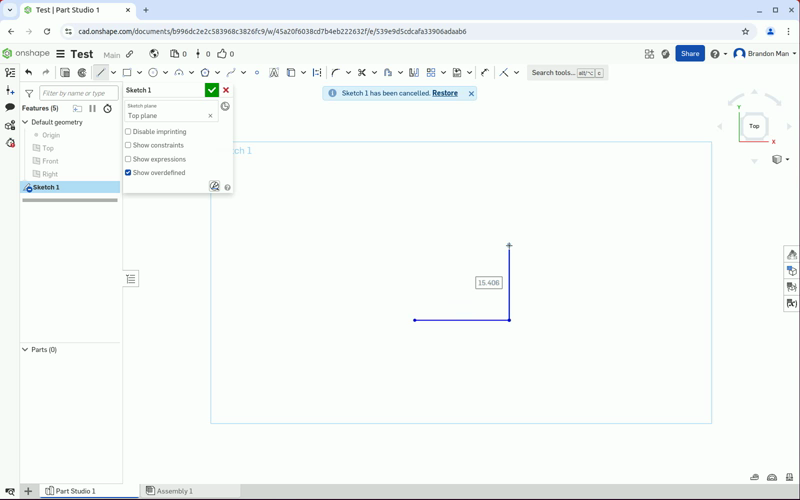
mouse_move(414, 245)
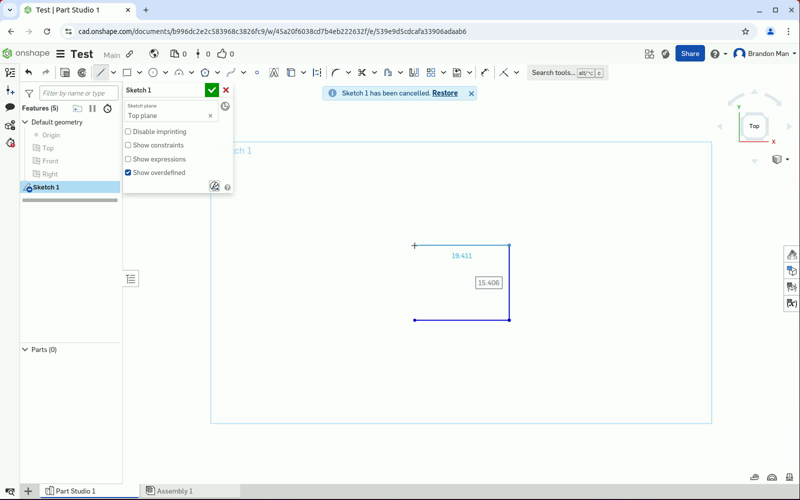
click(414, 245)
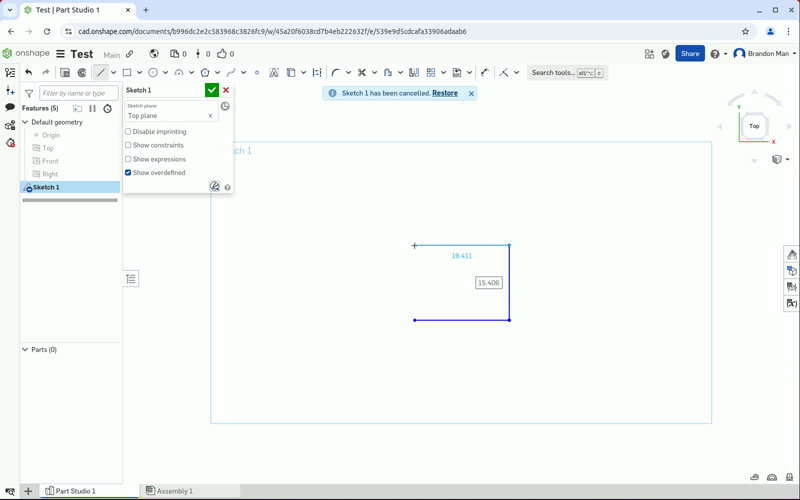
key_up(shift)
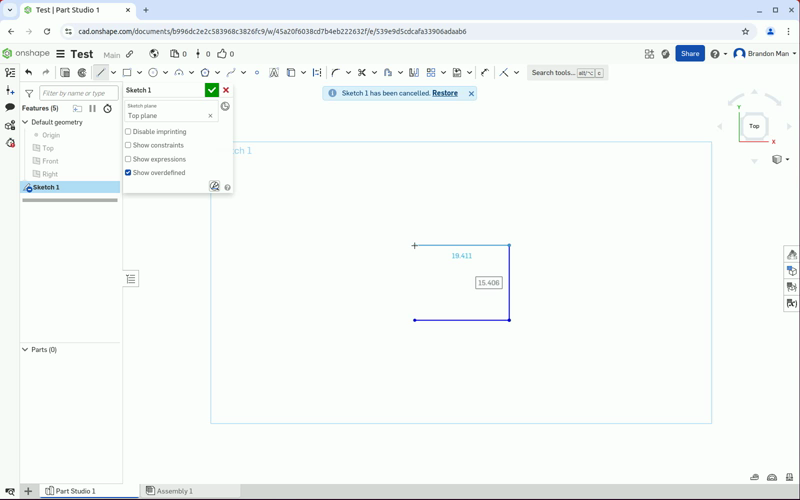
key_down(shift)
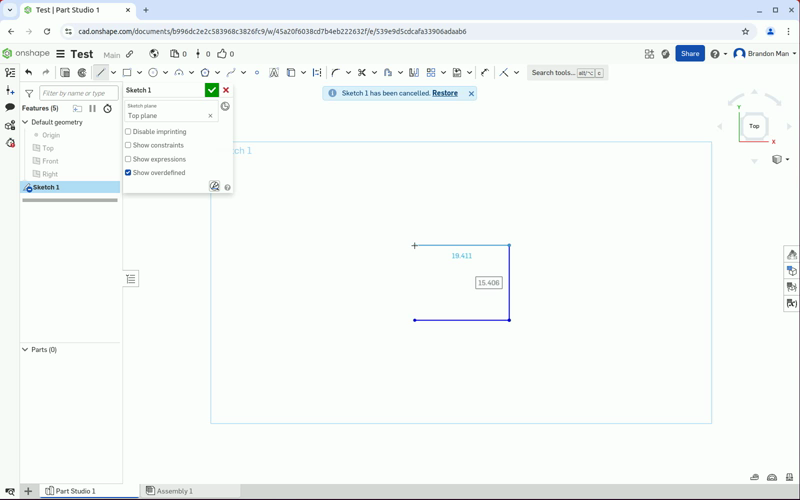
mouse_move(414, 320)
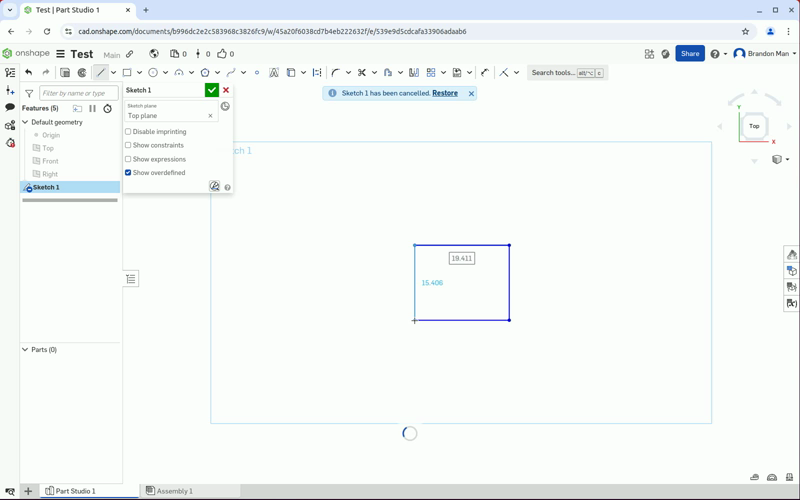
key_up(shift)
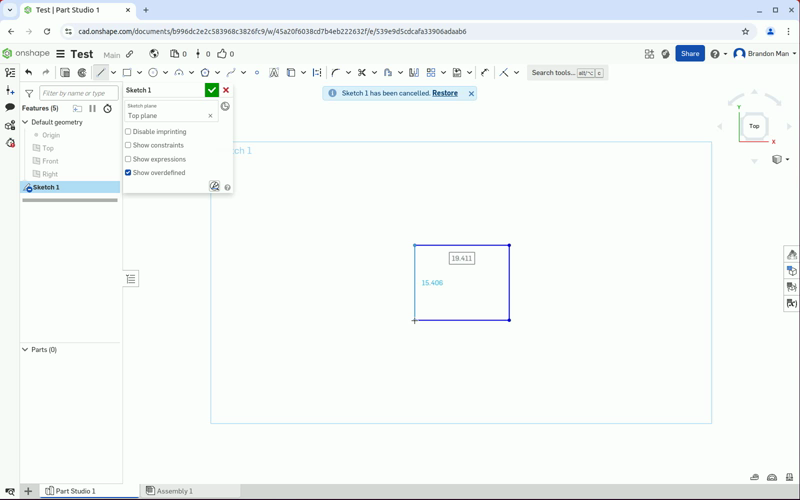
click(414, 320)
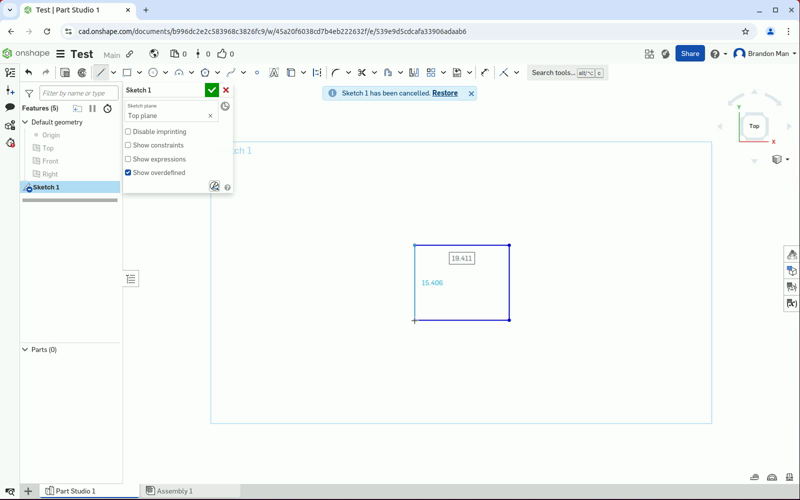
key(esc)
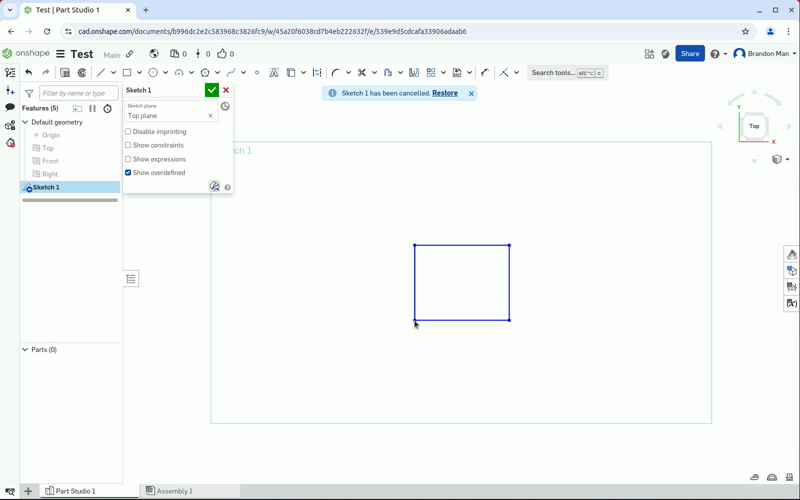
mouse_move(466, 275)
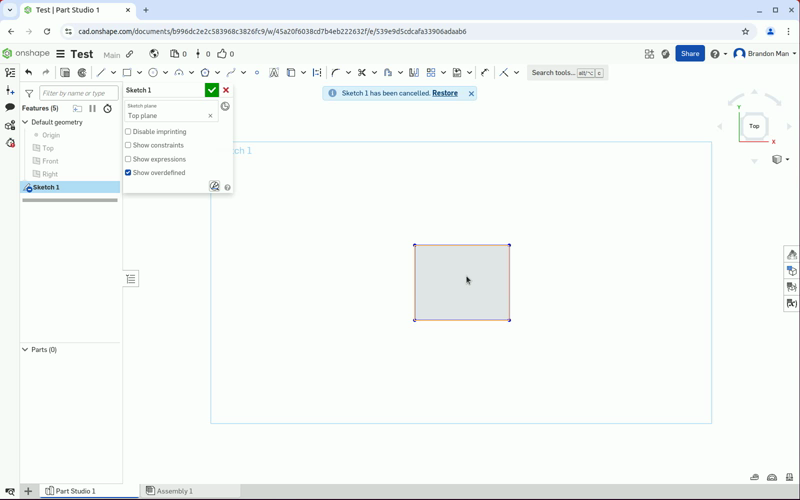
click(466, 275)
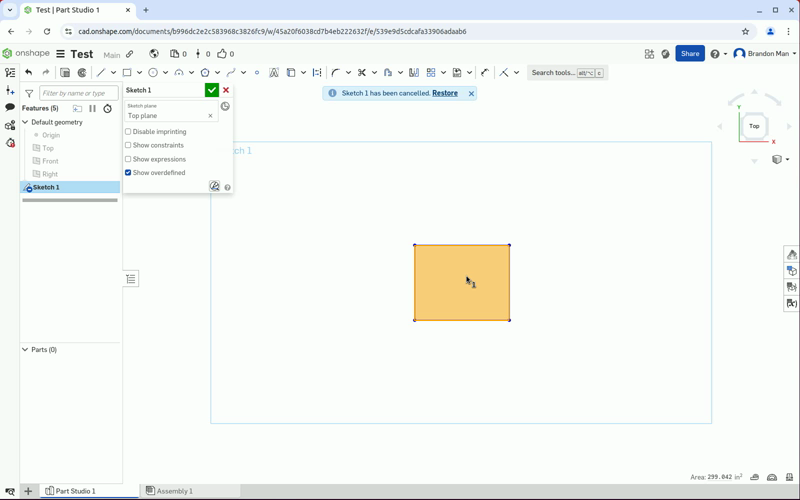
mouse_move(73, 352)
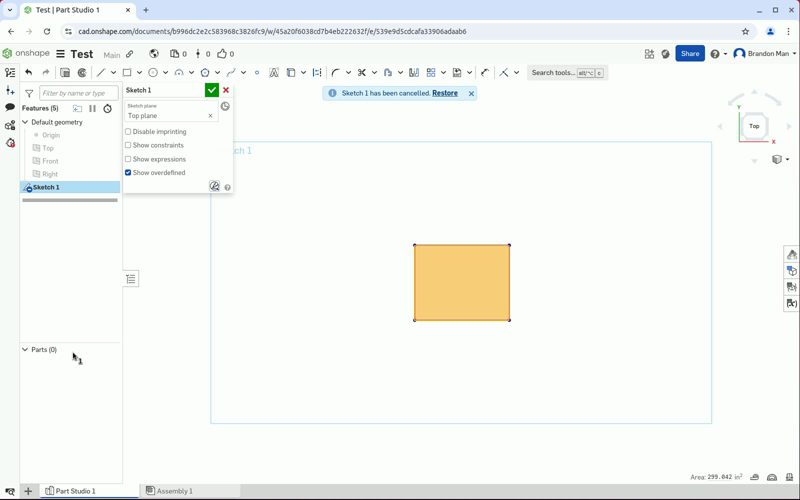
key(shift+y)
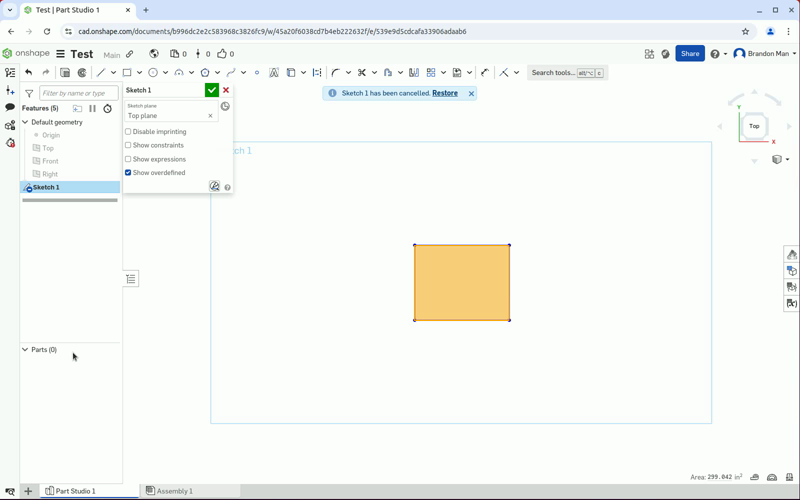
key(shift+e)
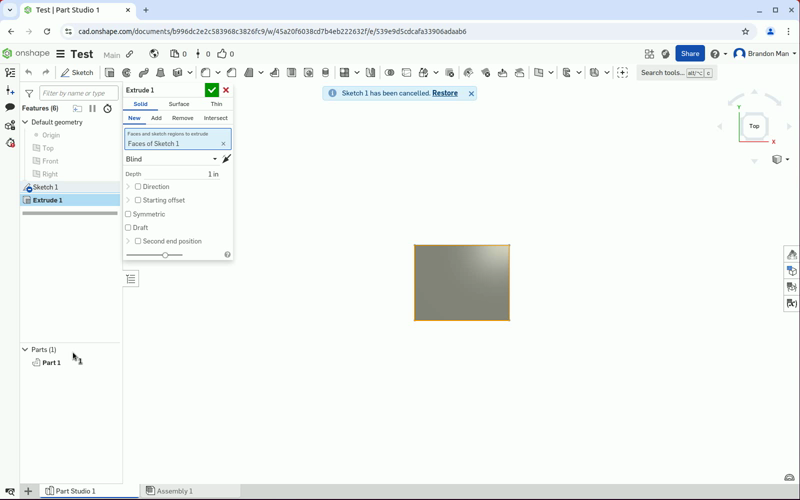
mouse_move(143, 106)
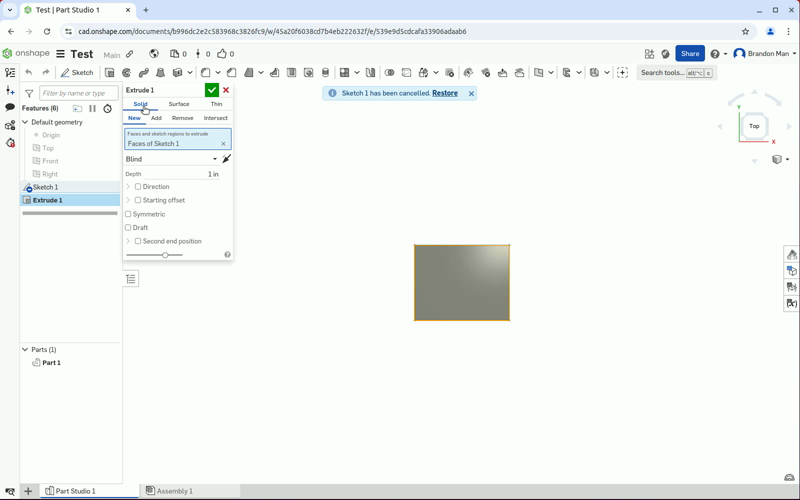
click(143, 106)
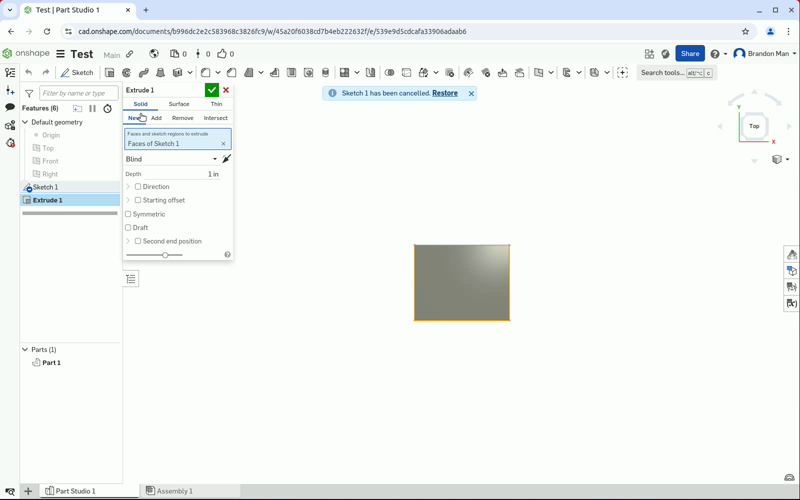
mouse_move(137, 120)
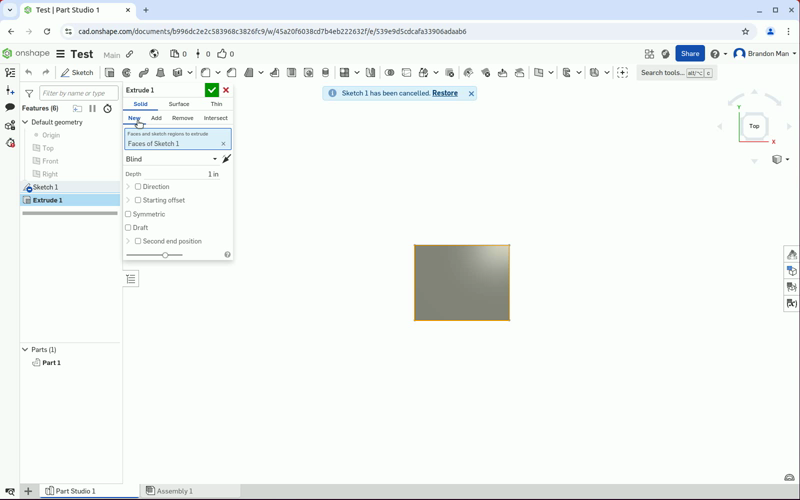
click(137, 120)
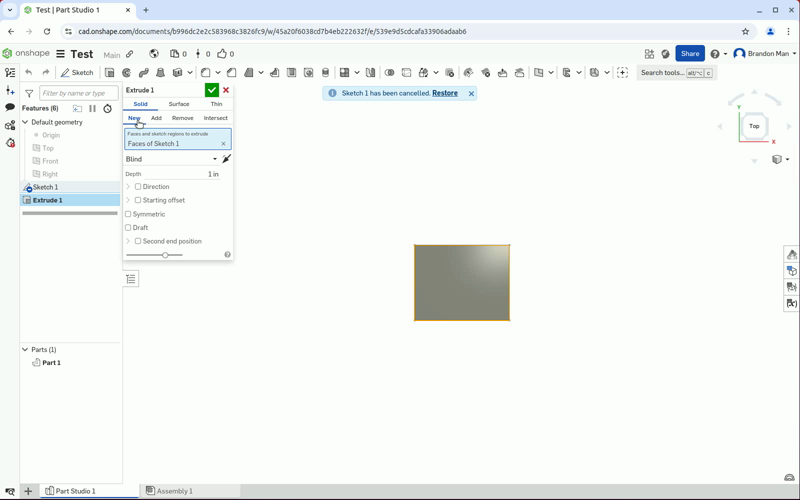
key(tab, 4)
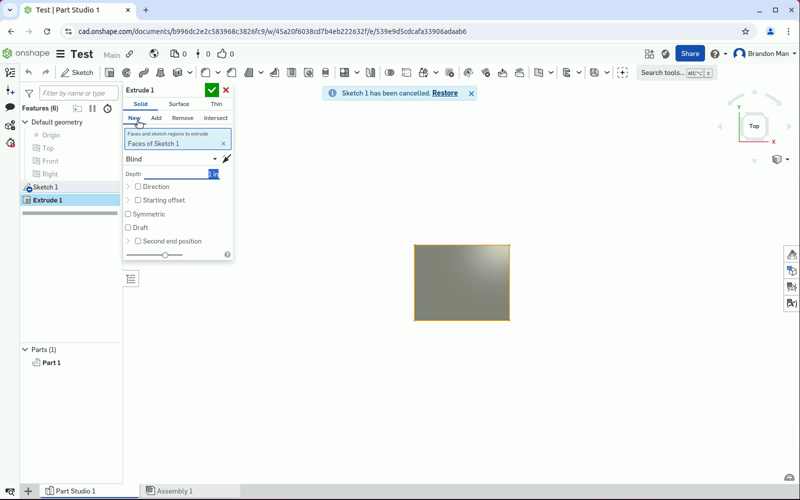
text(1.926)
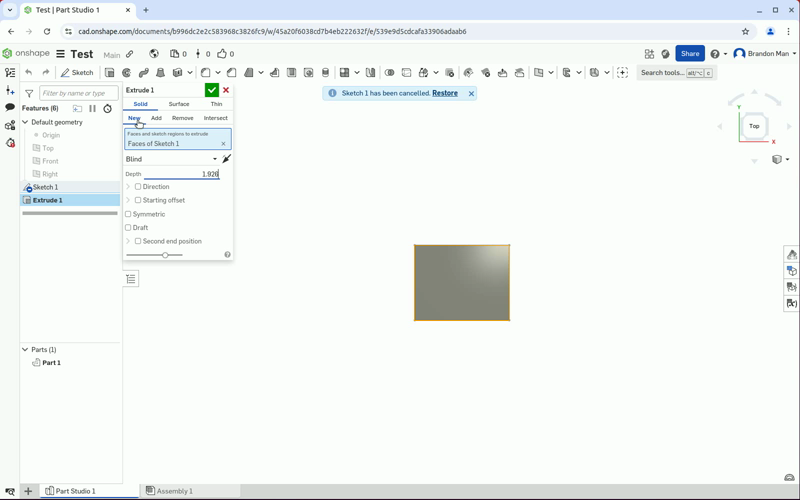
key(enter)
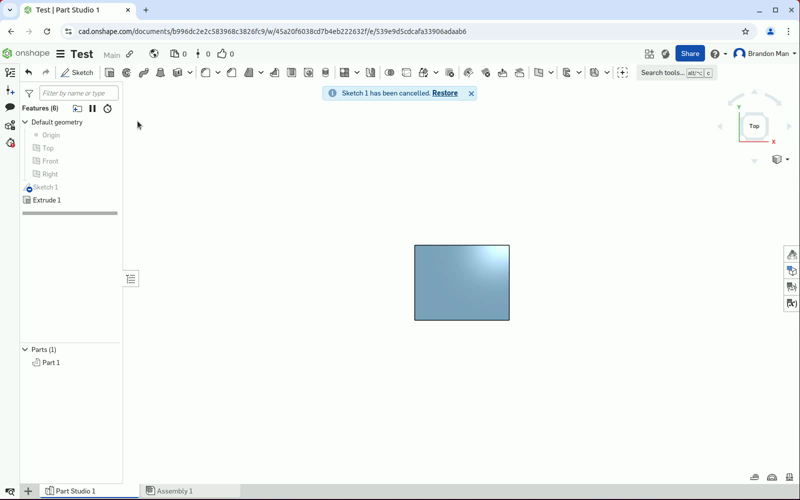
key(shift+h)
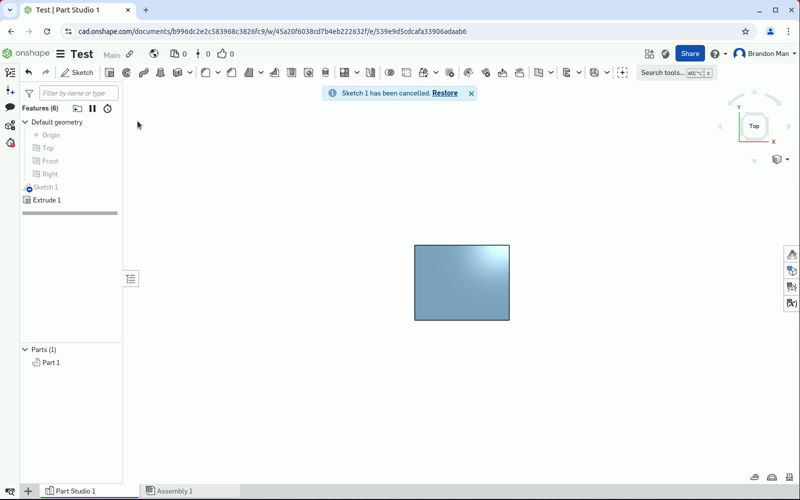
key(shift+h)
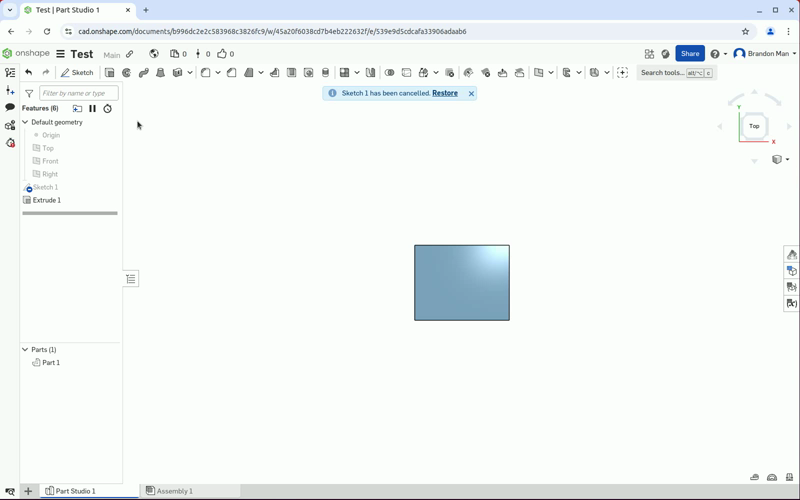
mouse_move(73, 189)
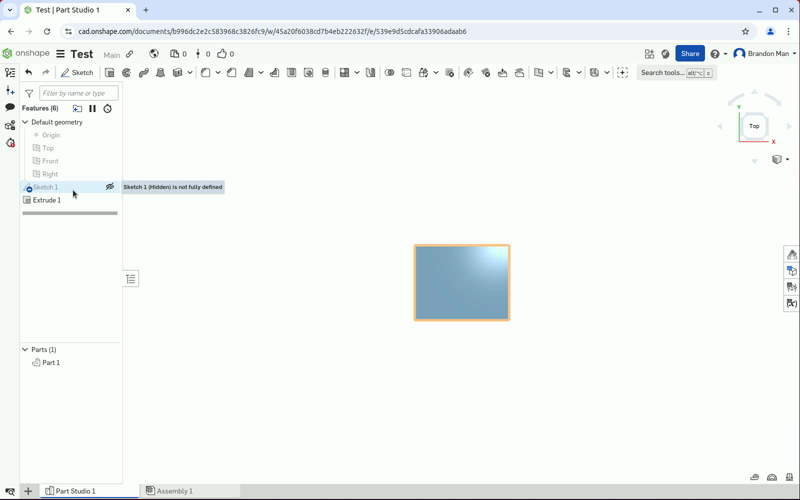
click(73, 189)
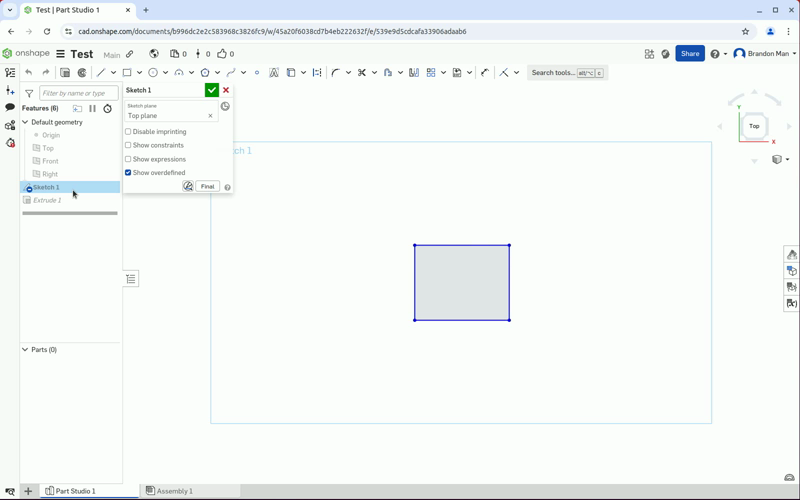
mouse_move(229, 92)
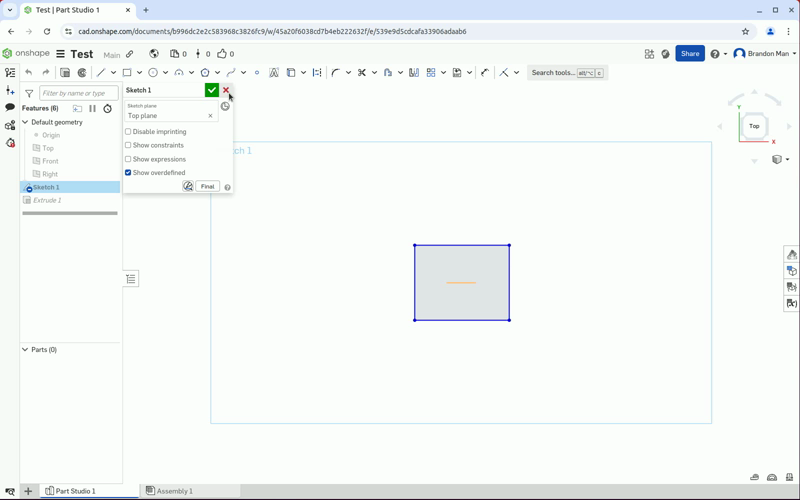
click(229, 92)
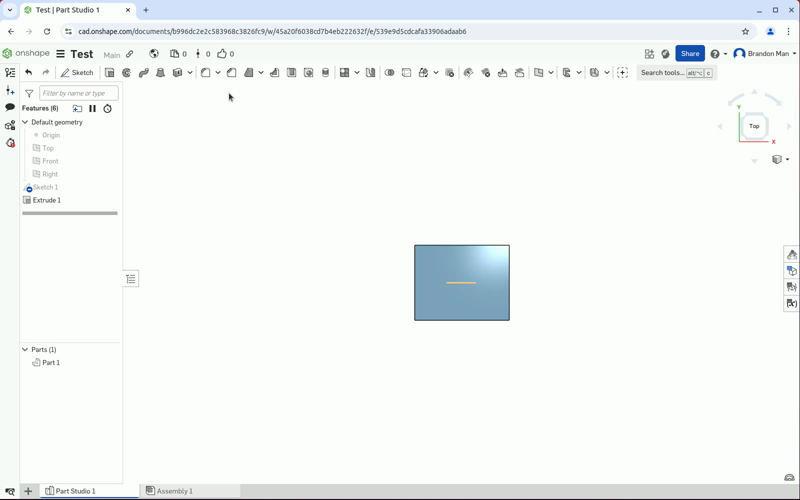
mouse_move(541, 75)
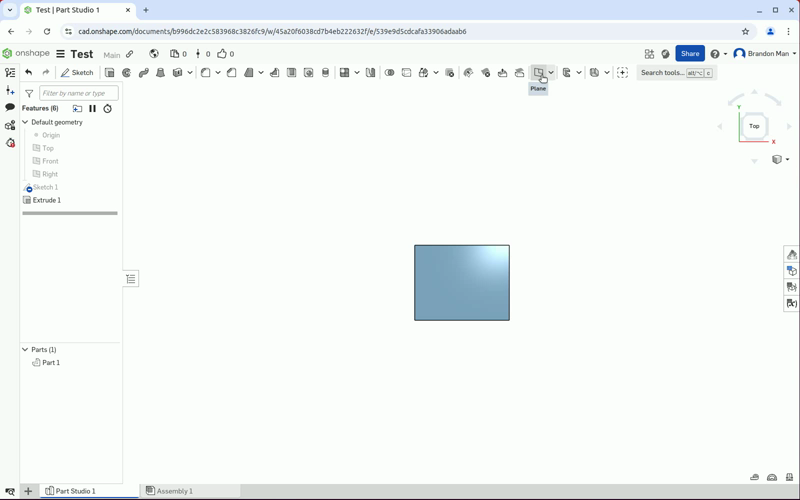
click(541, 75)
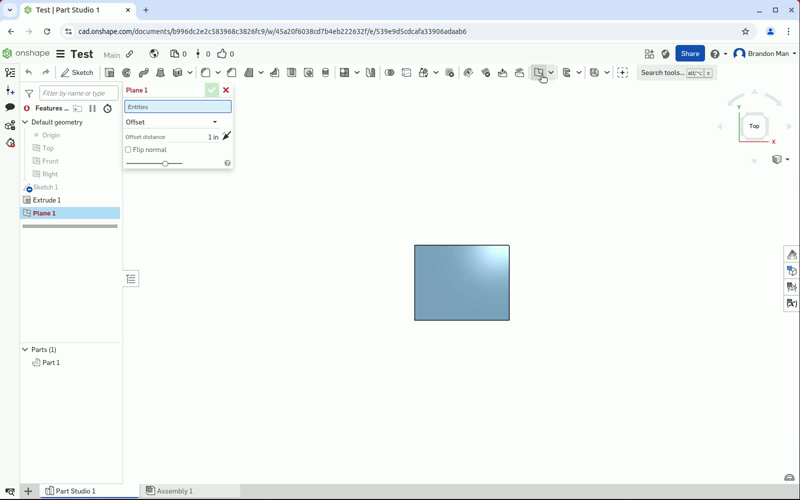
mouse_move(73, 150)
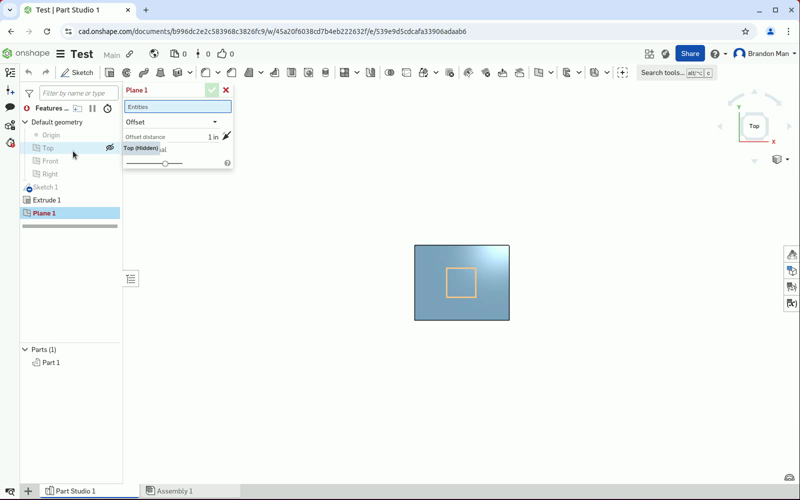
click(73, 150)
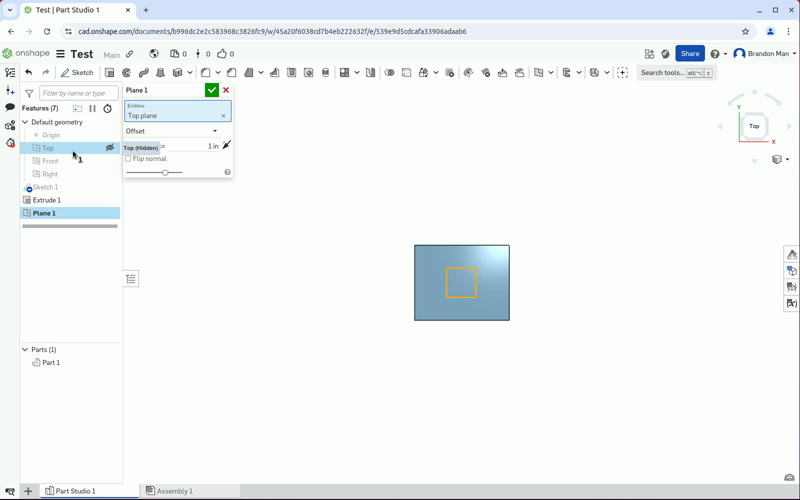
key(tab, 2)
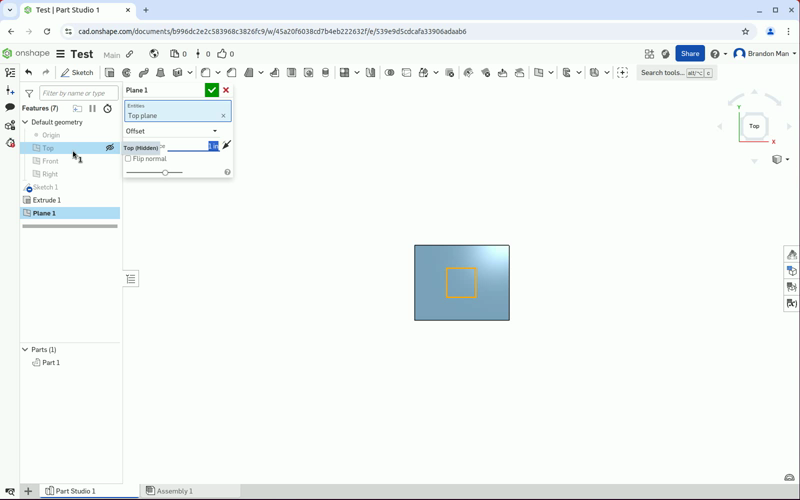
text(1.91)
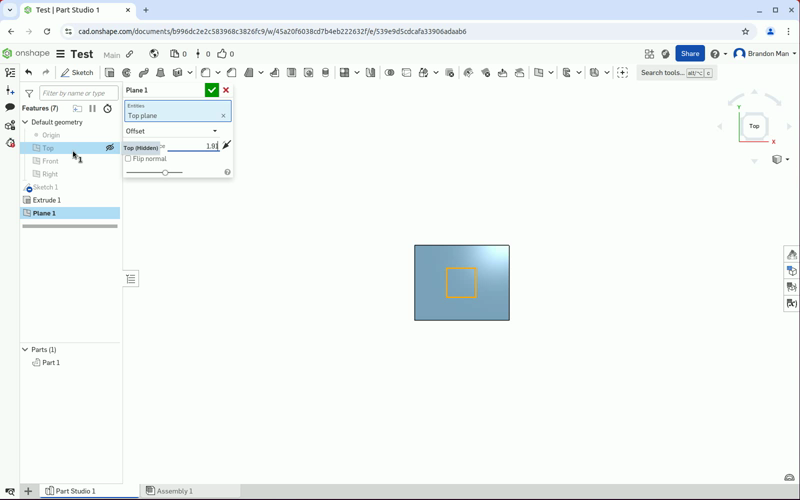
key(enter, 2)
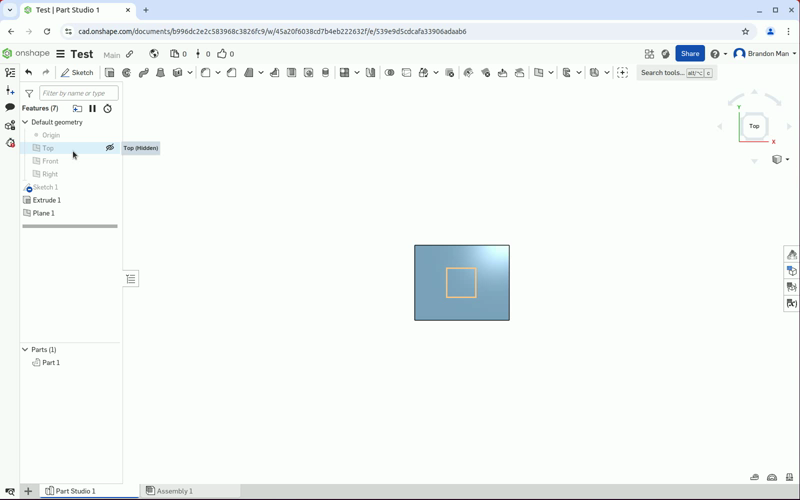
key(shift+s)
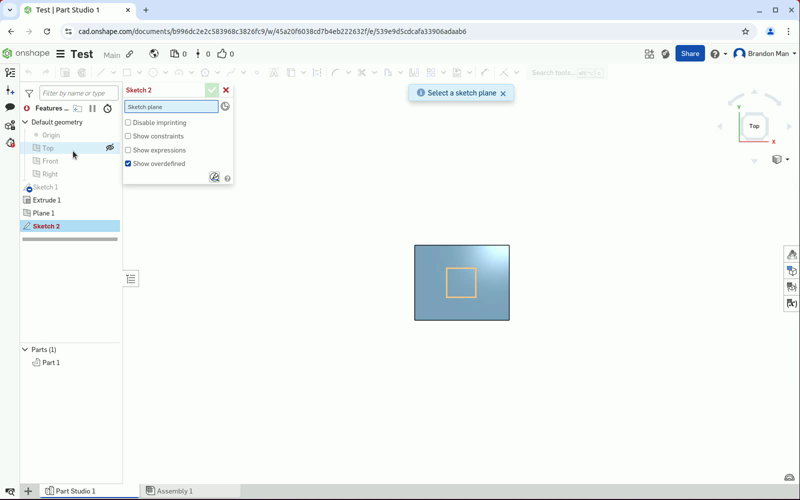
mouse_move(73, 215)
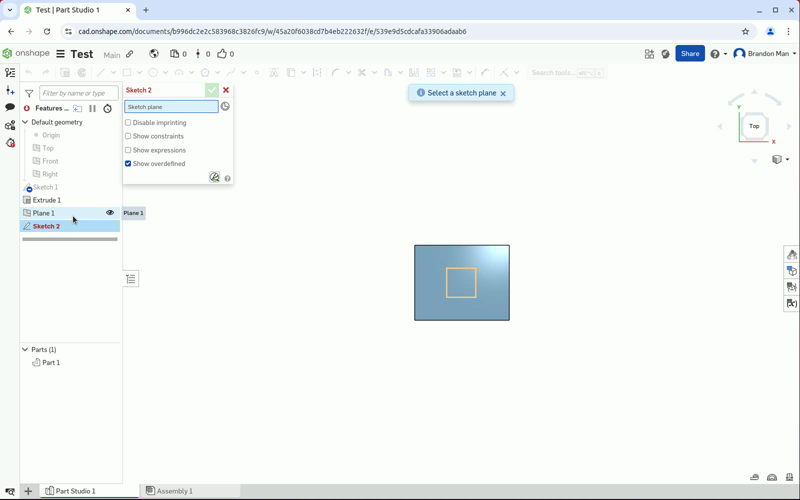
click(73, 215)
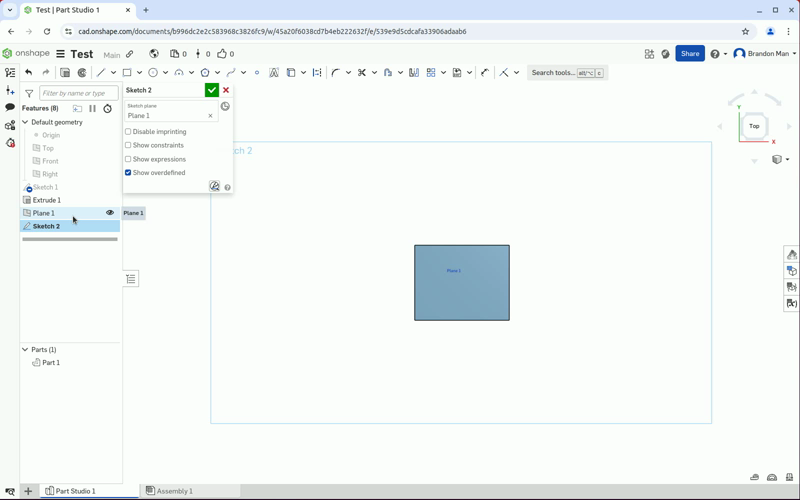
mouse_move(73, 352)
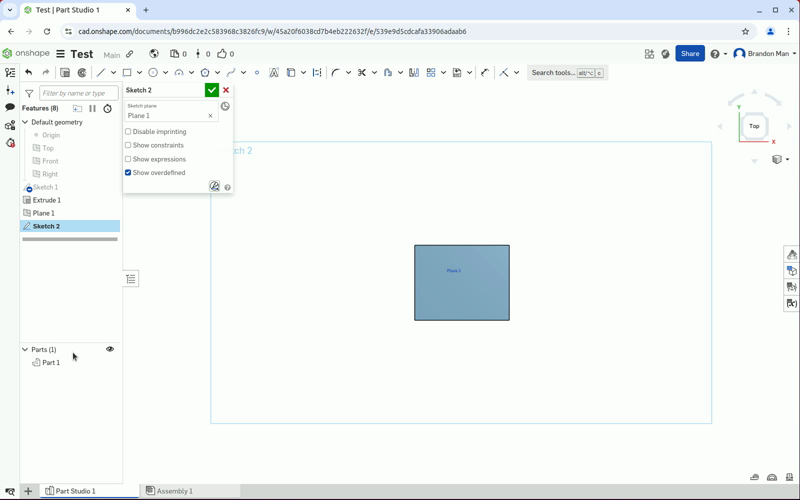
key(y)
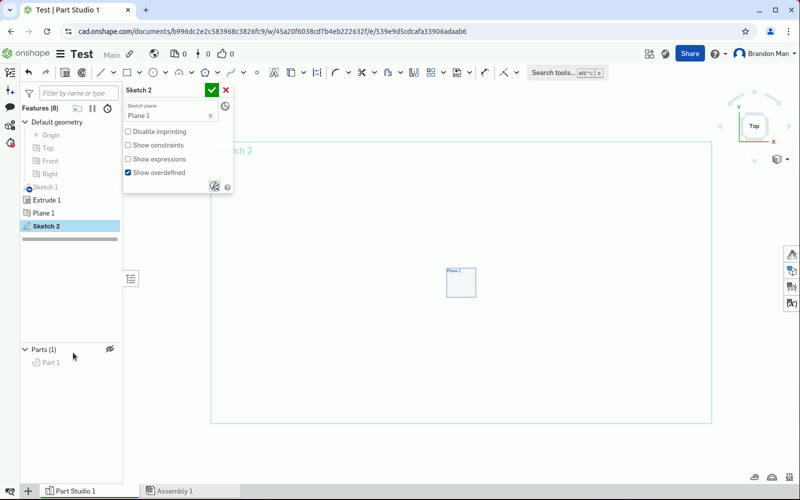
key(c)
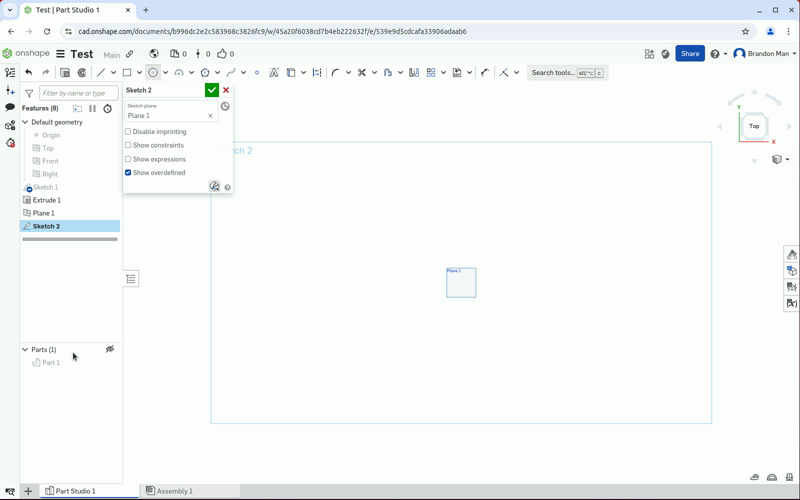
key_down(shift)
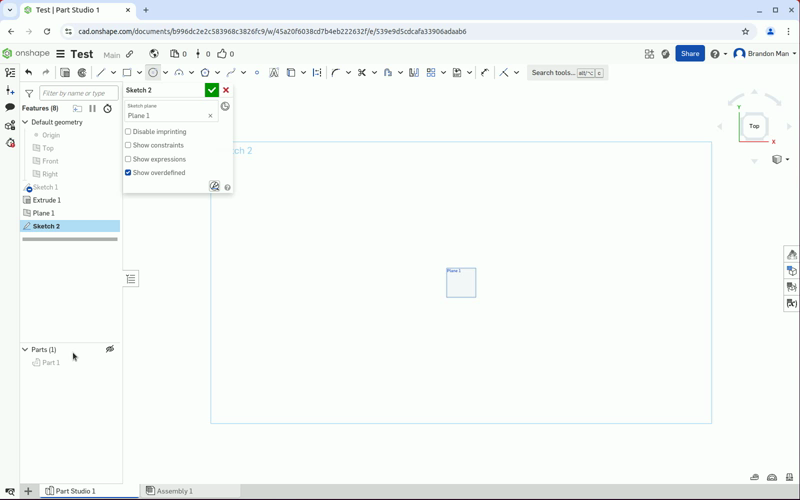
mouse_move(461, 282)
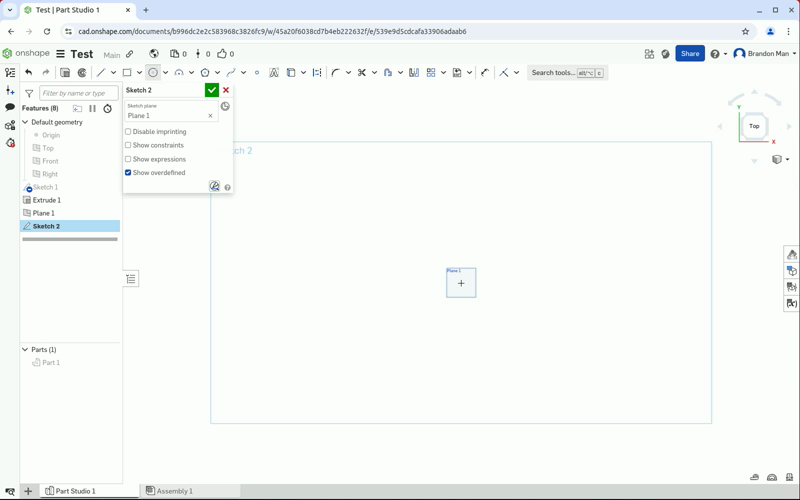
click(461, 282)
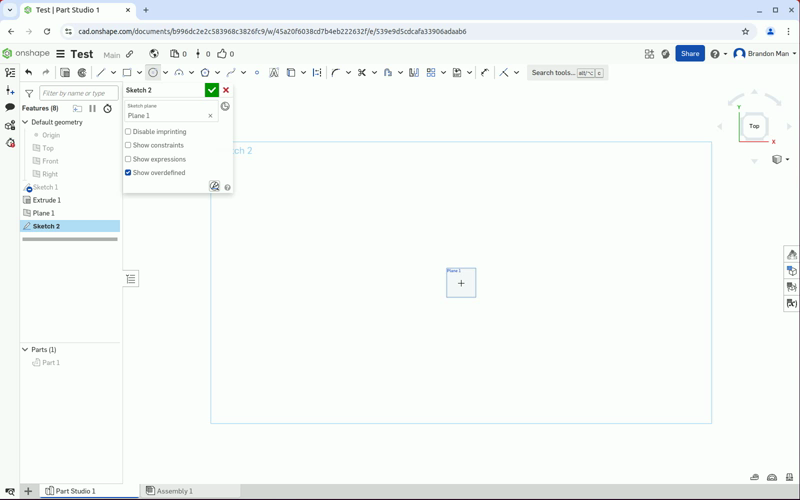
key_up(shift)
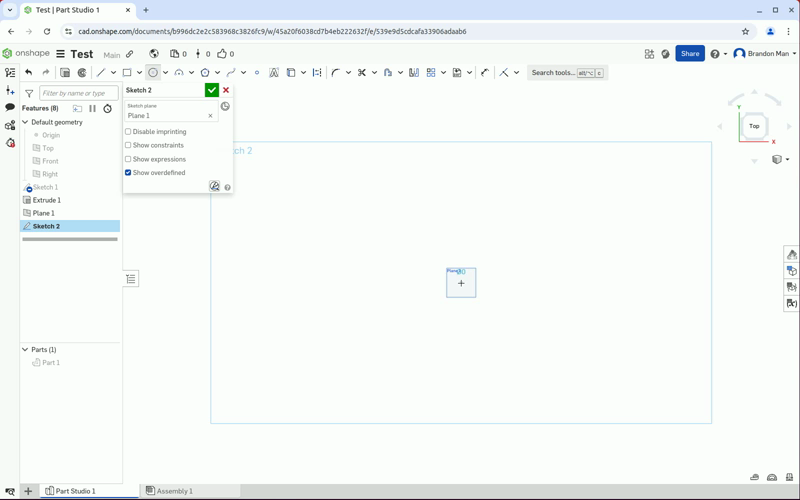
mouse_move(470, 282)
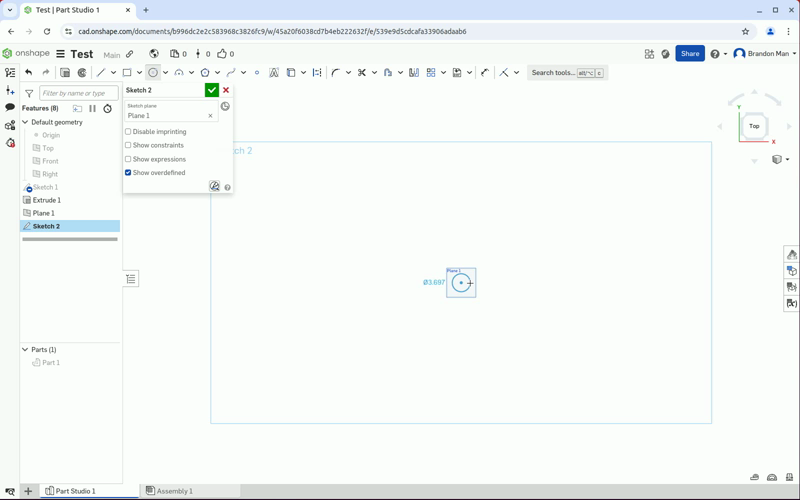
click(470, 282)
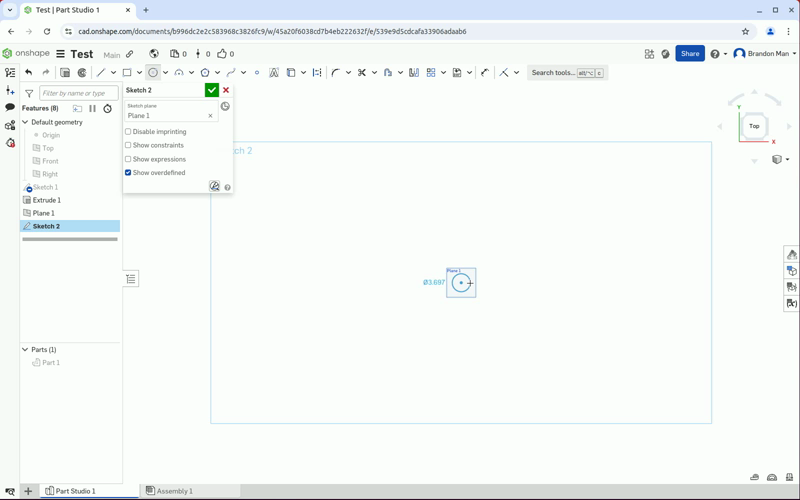
key(esc)
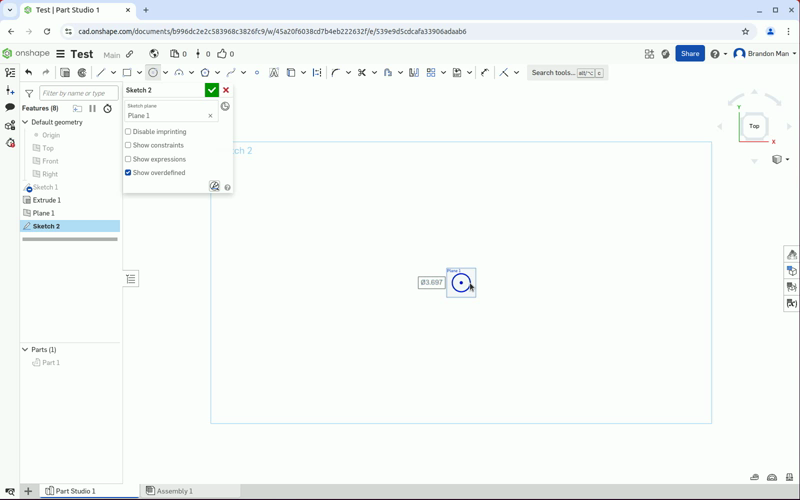
mouse_move(463, 286)
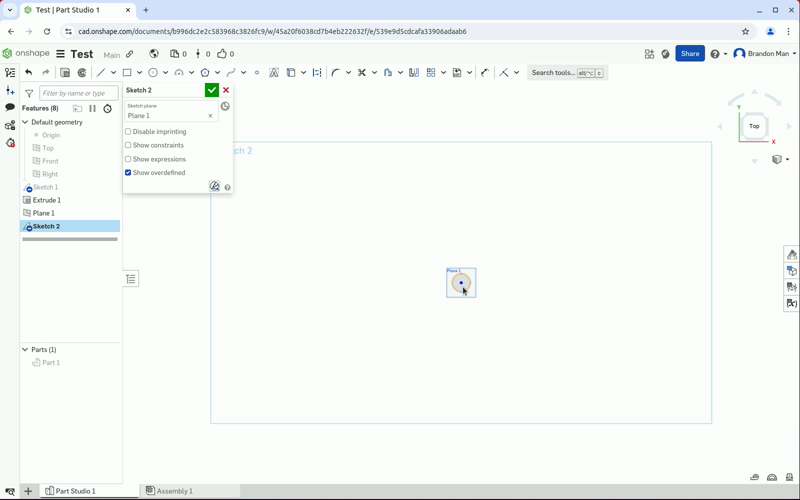
scroll(6)
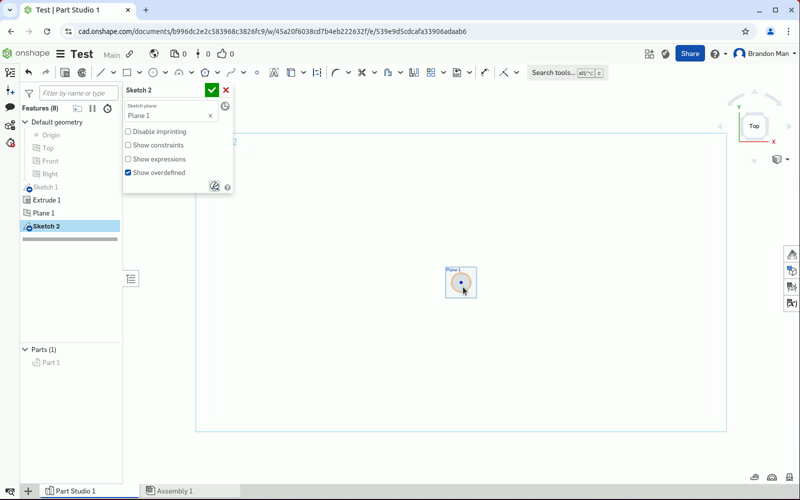
scroll(6)
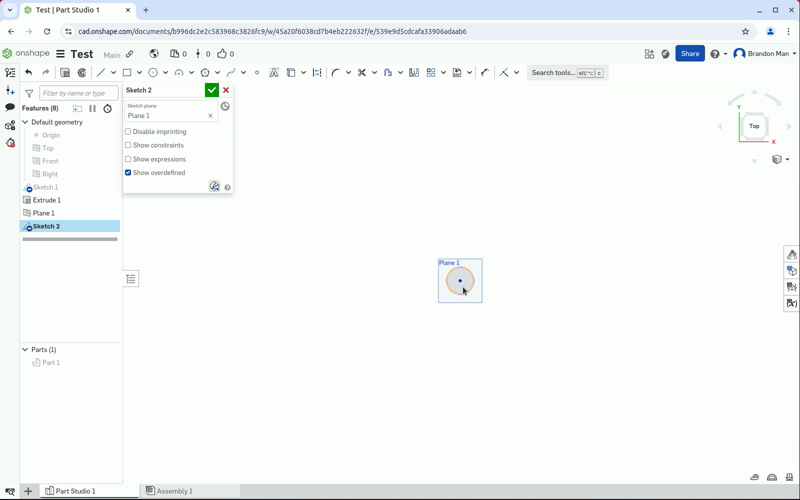
scroll(6)
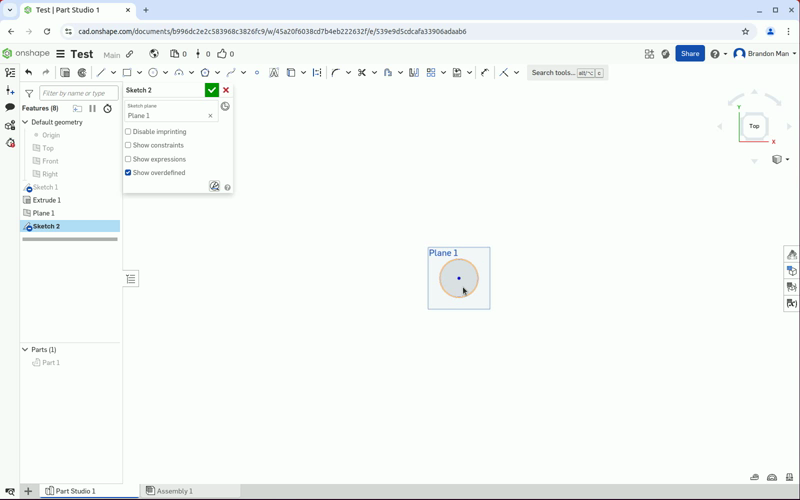
scroll(6)
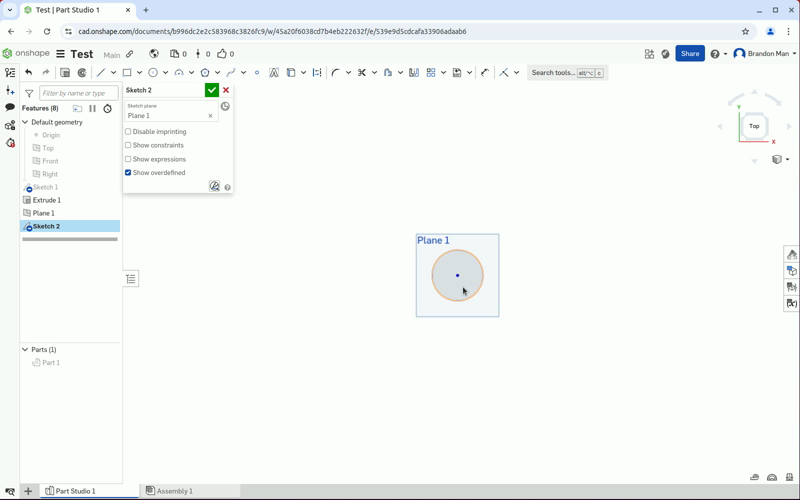
scroll(6)
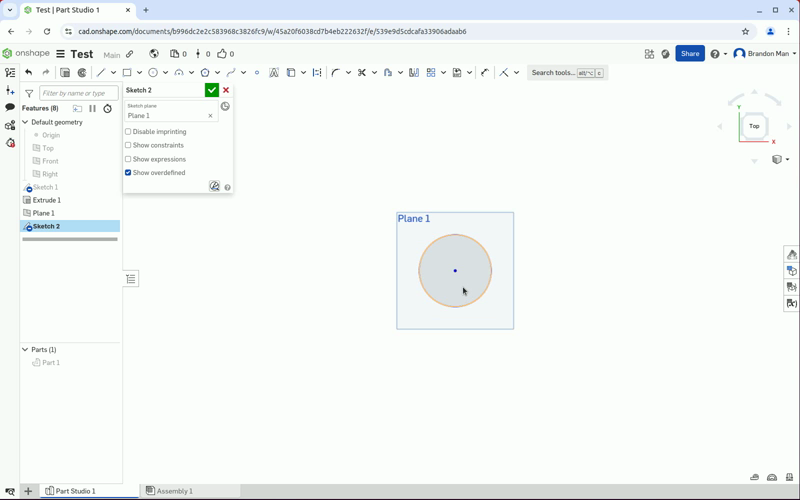
scroll(6)
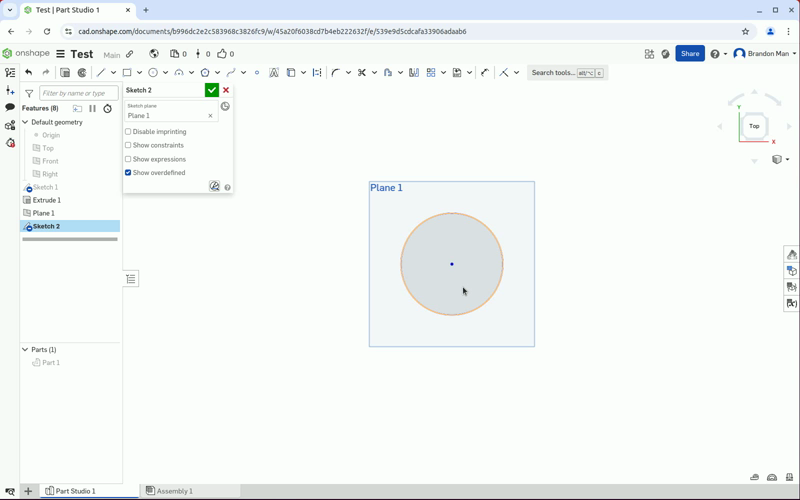
scroll(6)
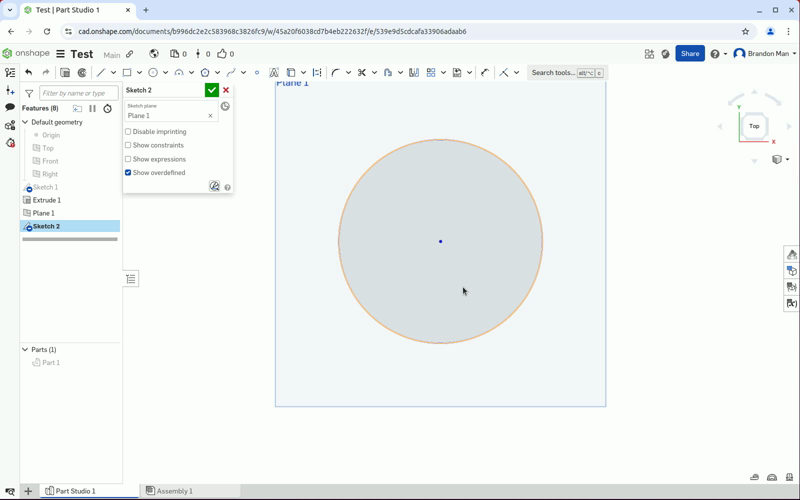
click(463, 286)
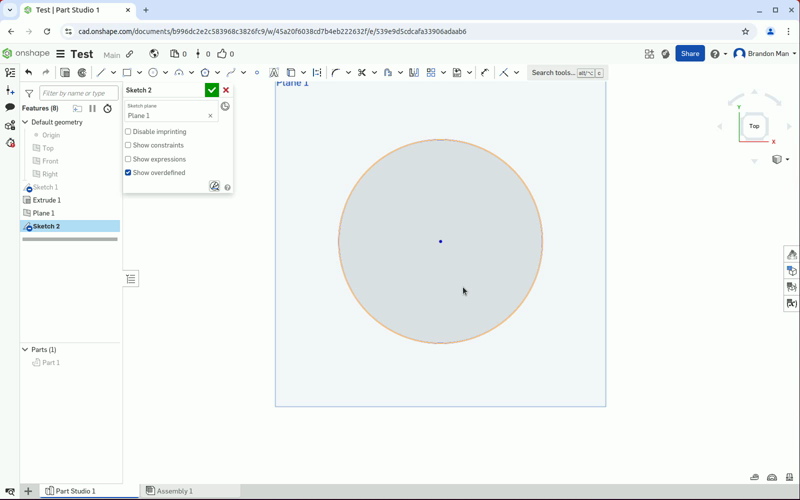
scroll(-6)
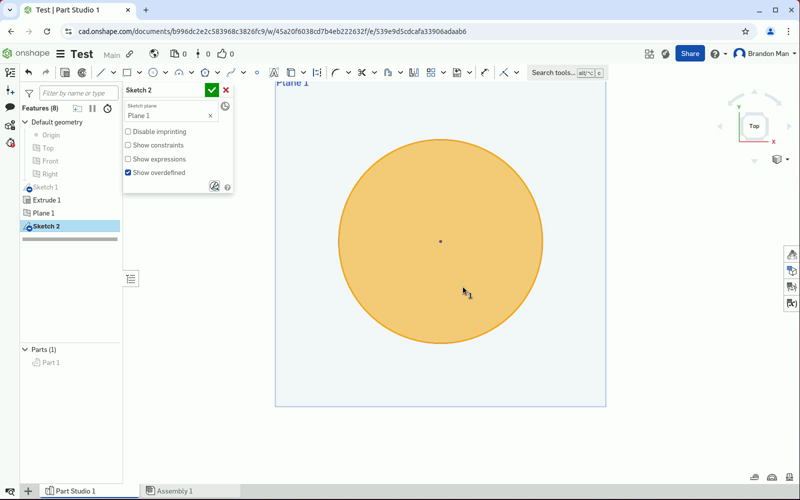
scroll(-6)
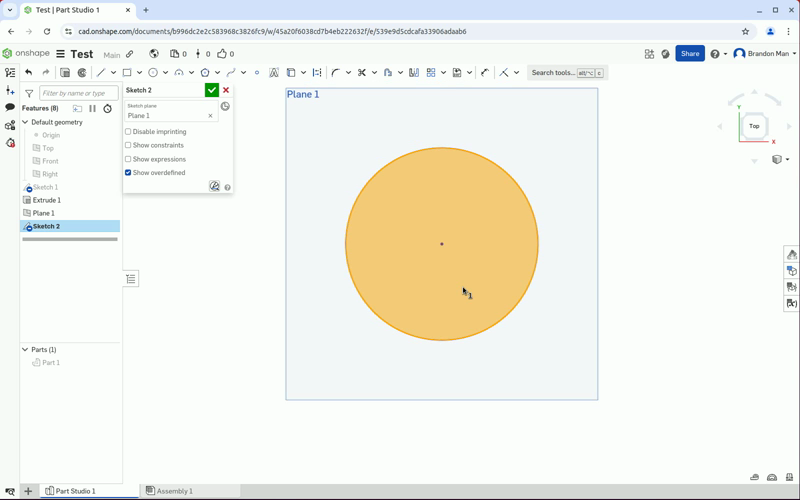
scroll(-6)
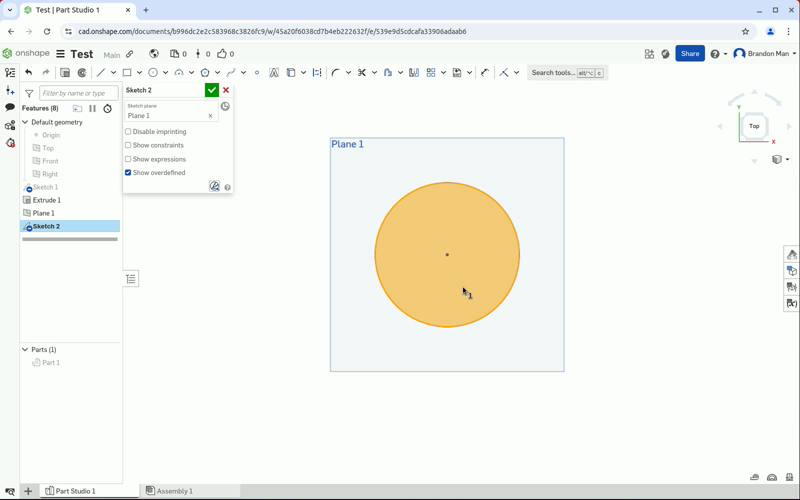
scroll(-6)
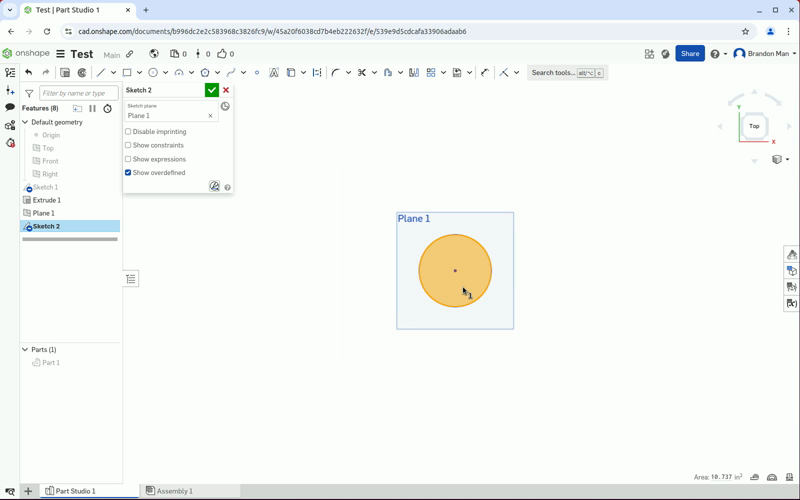
scroll(-6)
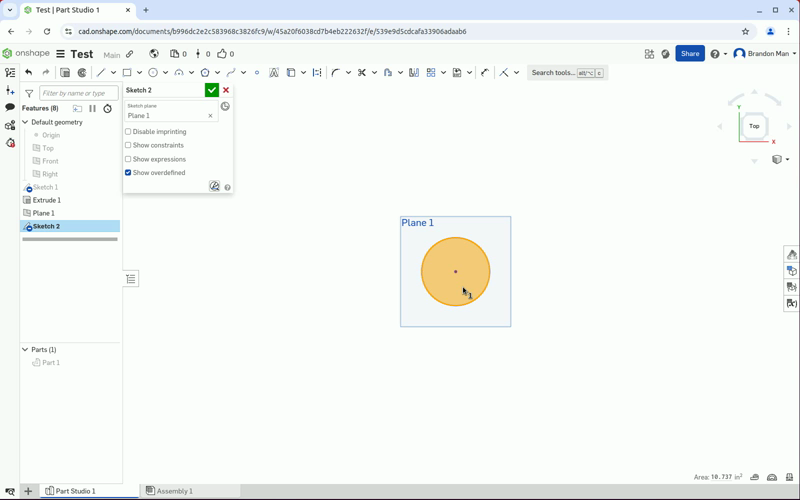
scroll(-6)
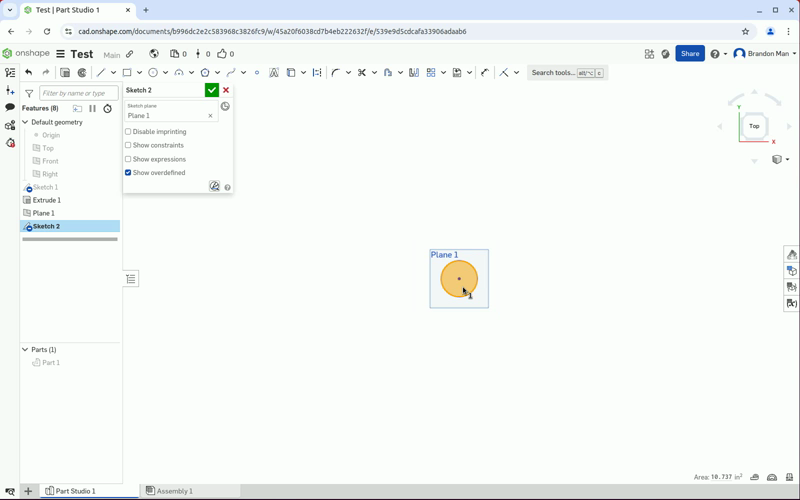
scroll(-6)
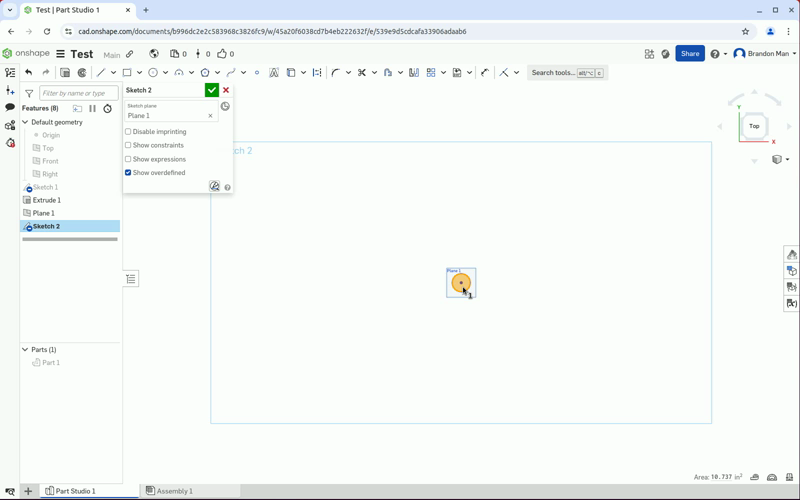
mouse_move(73, 352)
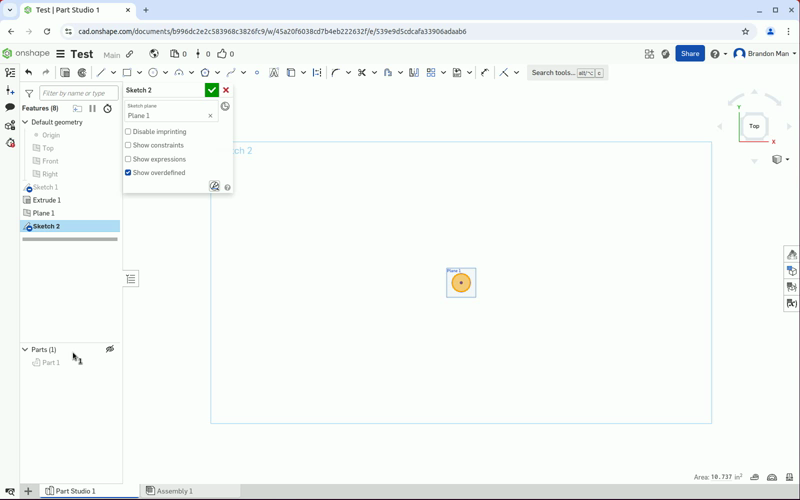
key(shift+y)
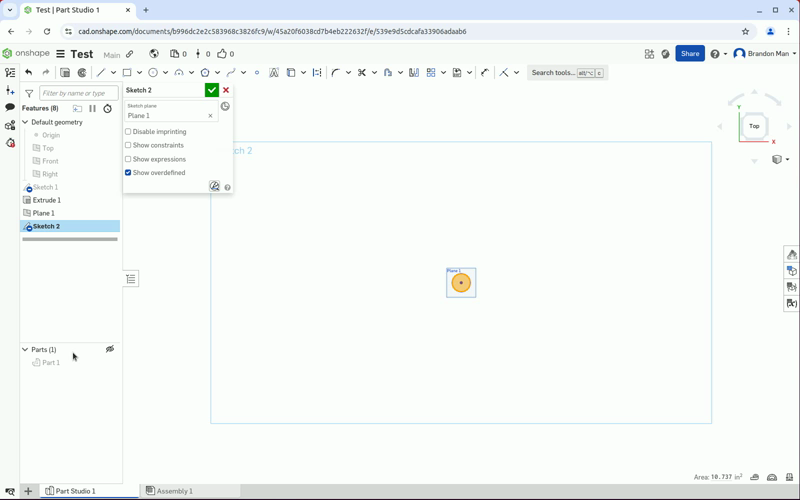
key(shift+e)
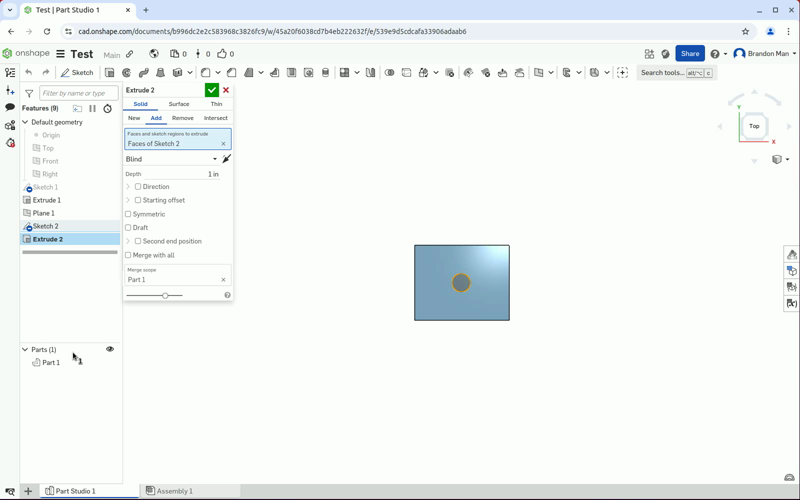
mouse_move(143, 106)
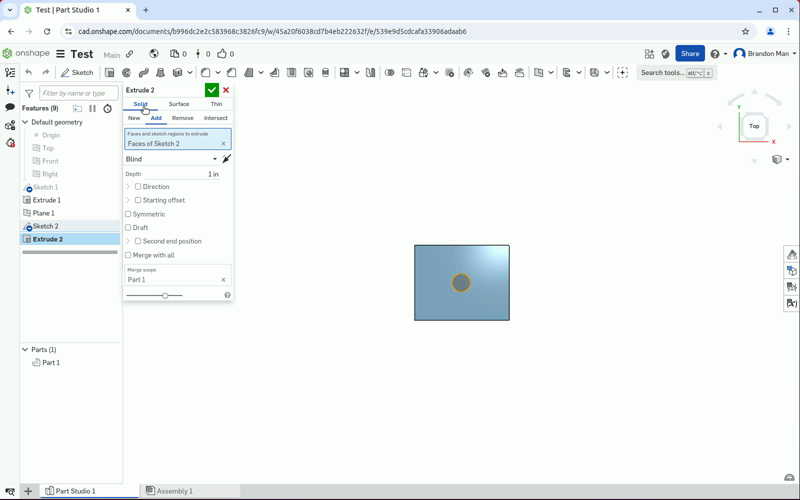
click(143, 106)
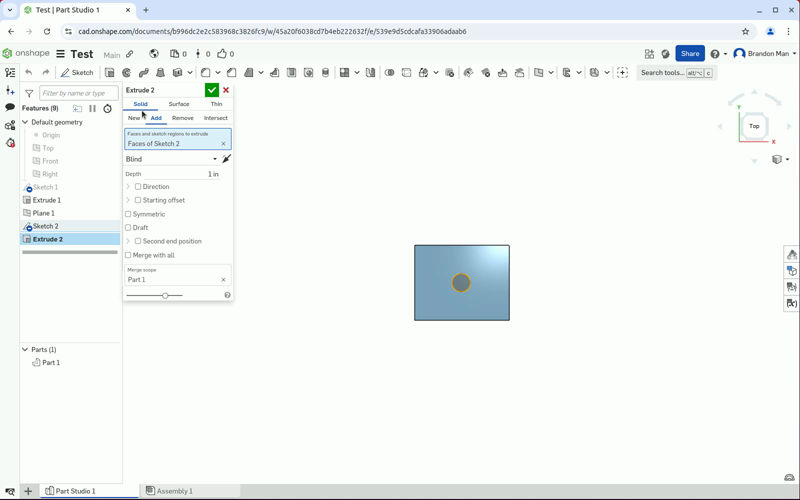
mouse_move(137, 120)
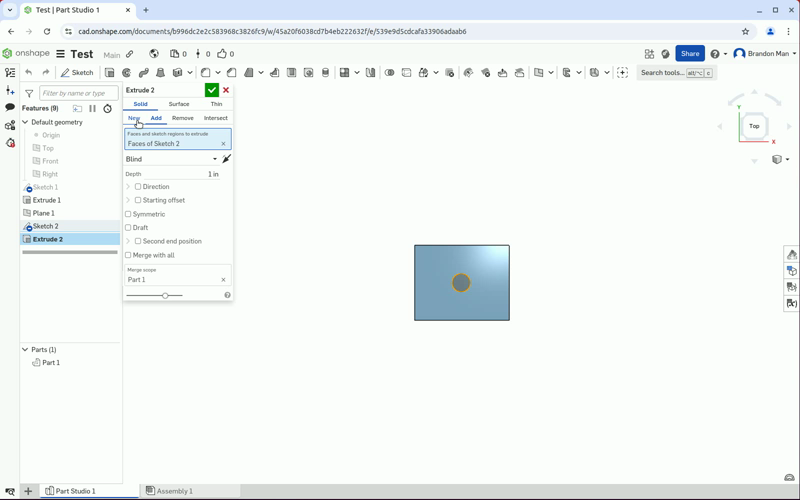
click(137, 120)
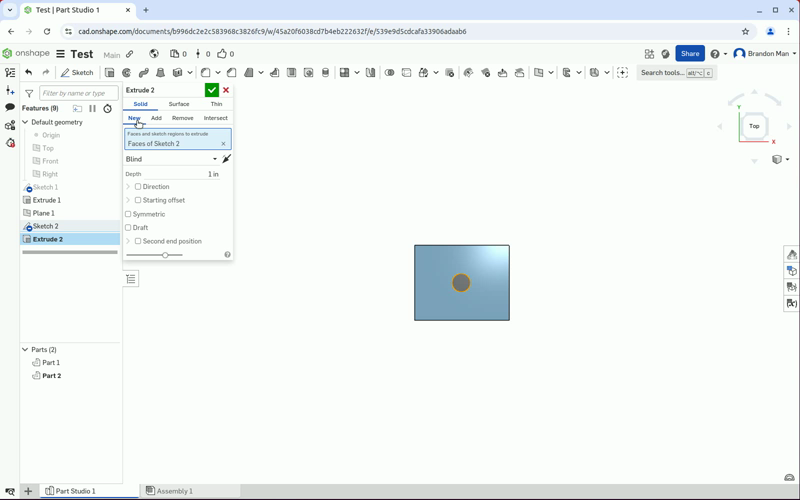
key(tab, 4)
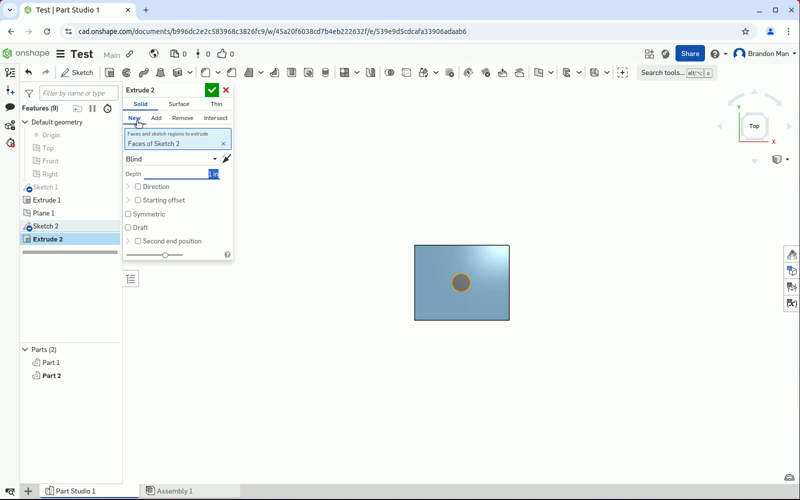
text(19.257)
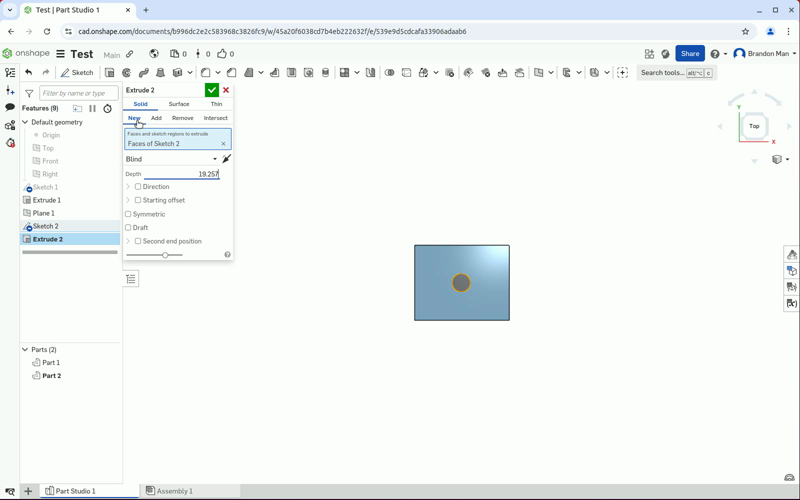
key(enter)
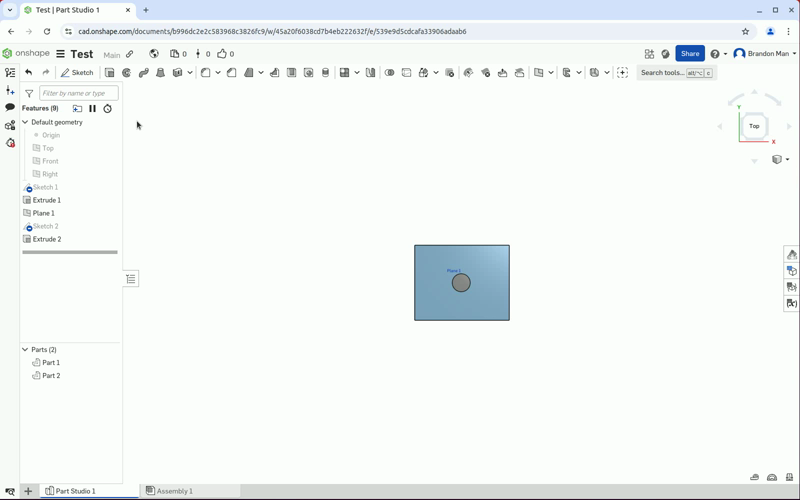
key(shift+h)
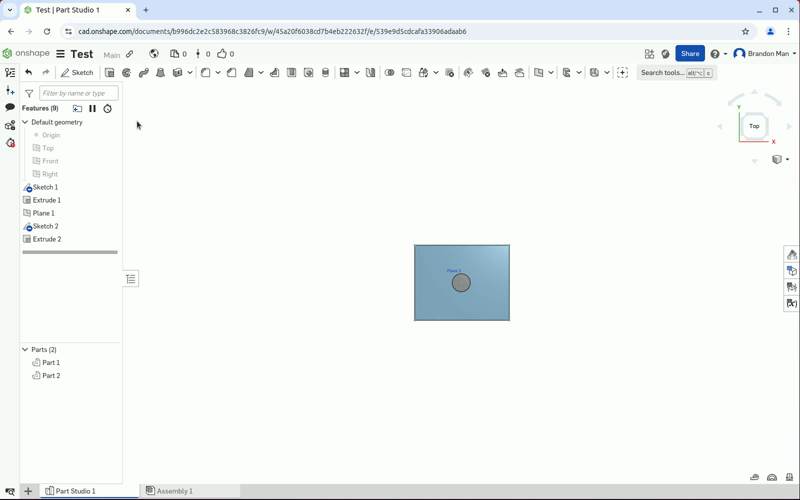
key(shift+h)
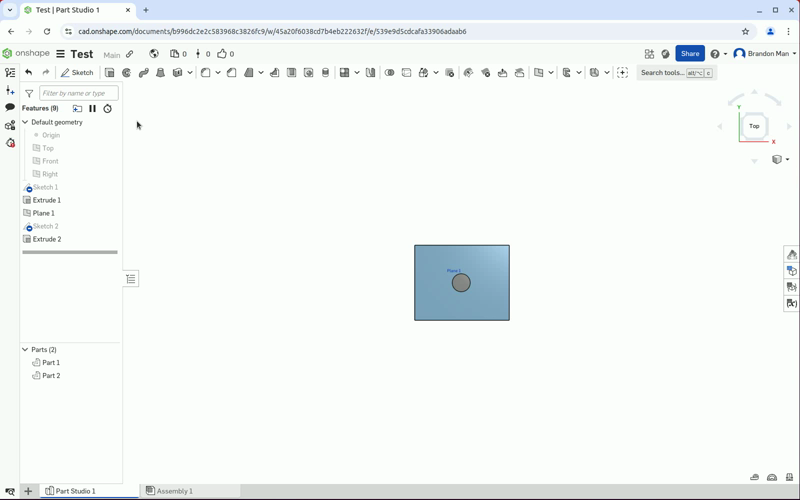
mouse_move(73, 189)
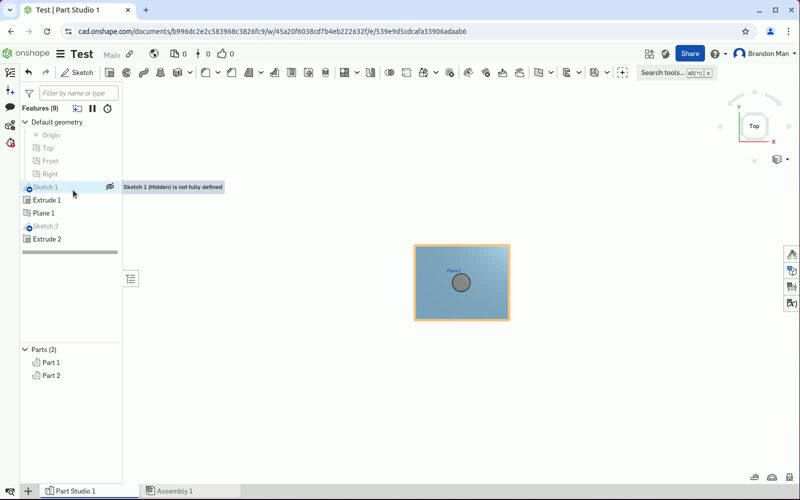
click(73, 189)
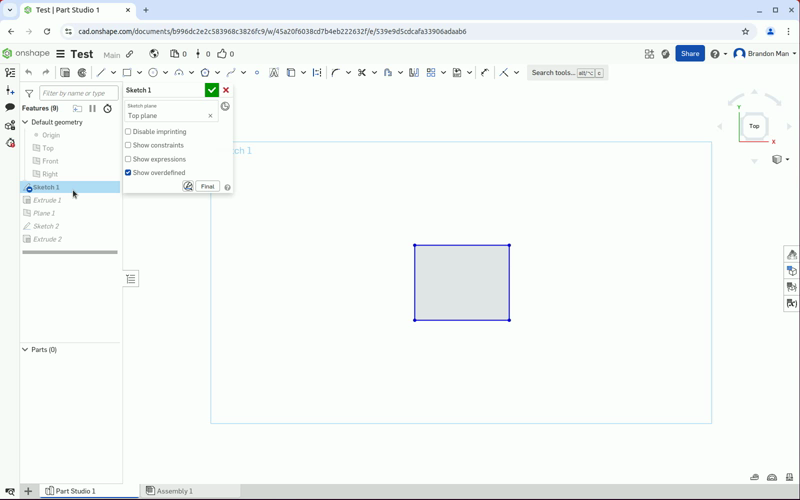
mouse_move(229, 92)
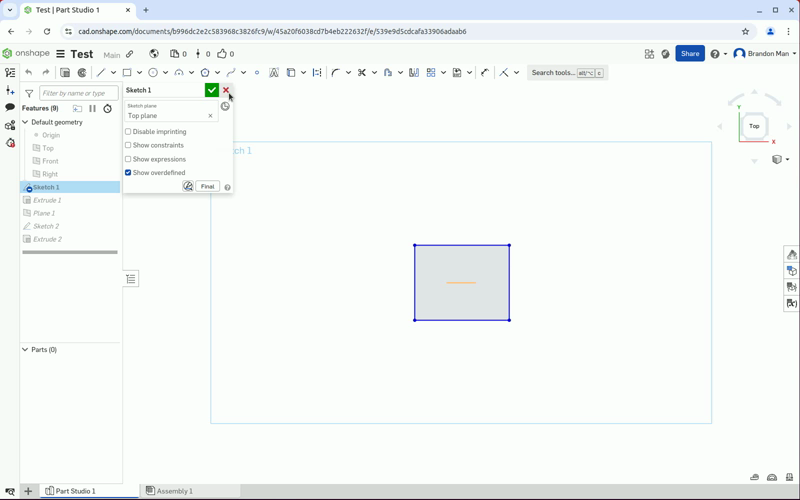
click(229, 92)
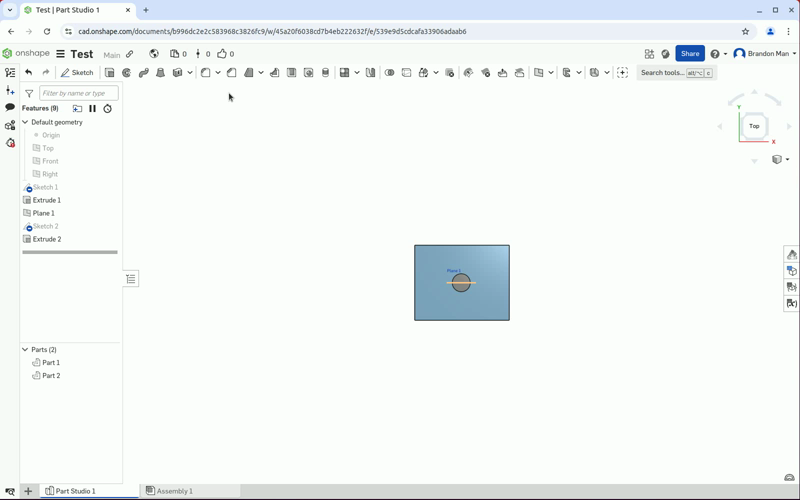
mouse_move(541, 75)
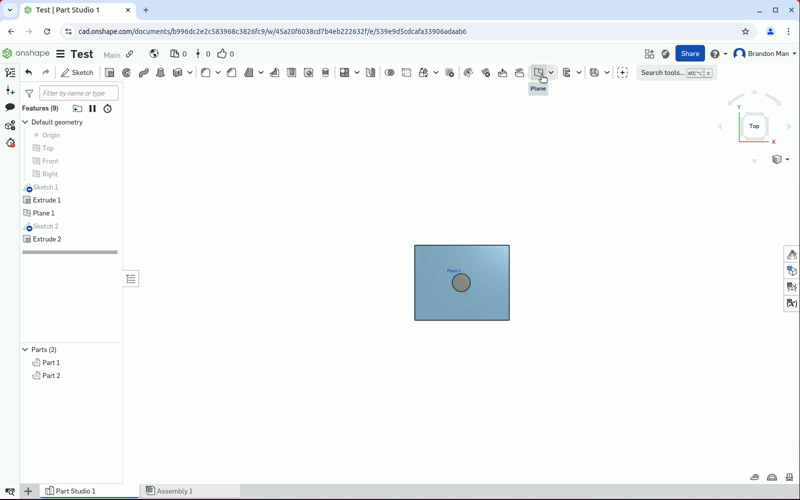
click(541, 75)
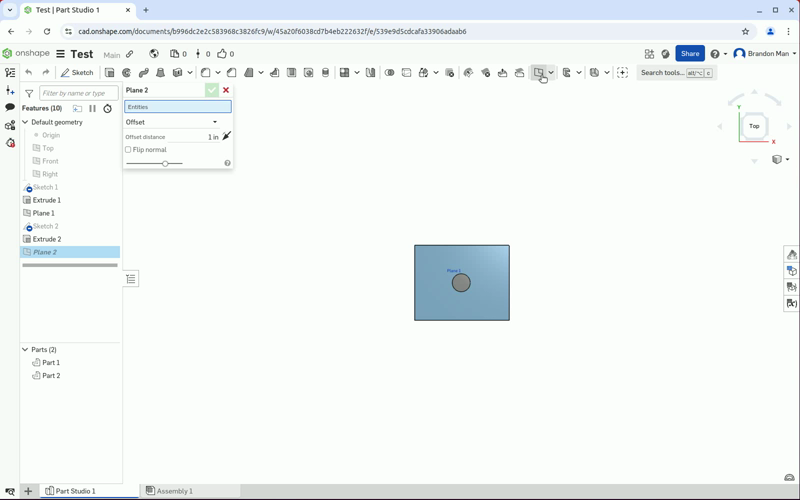
mouse_move(73, 150)
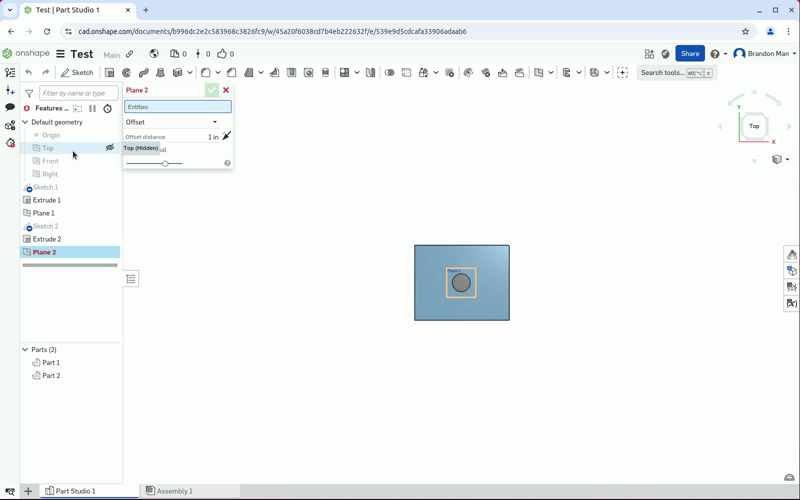
click(73, 150)
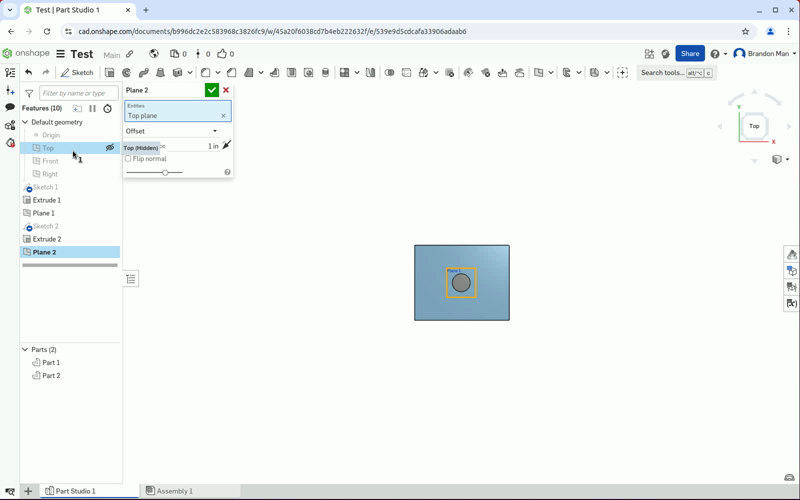
key(tab, 2)
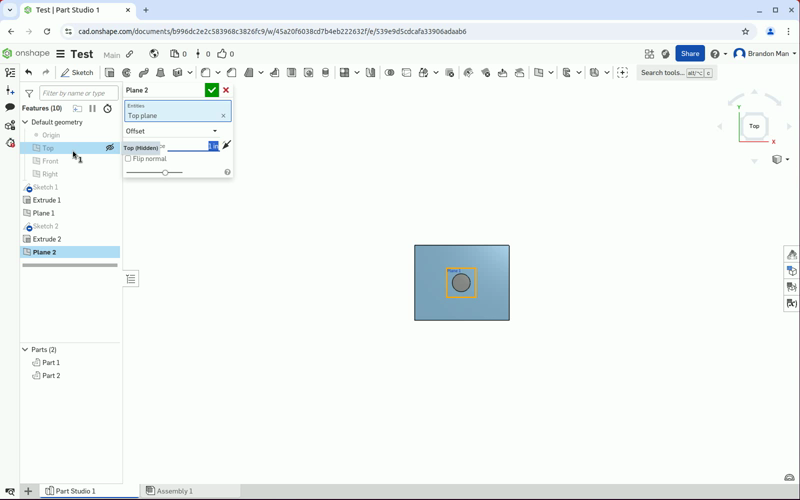
text(21.198)
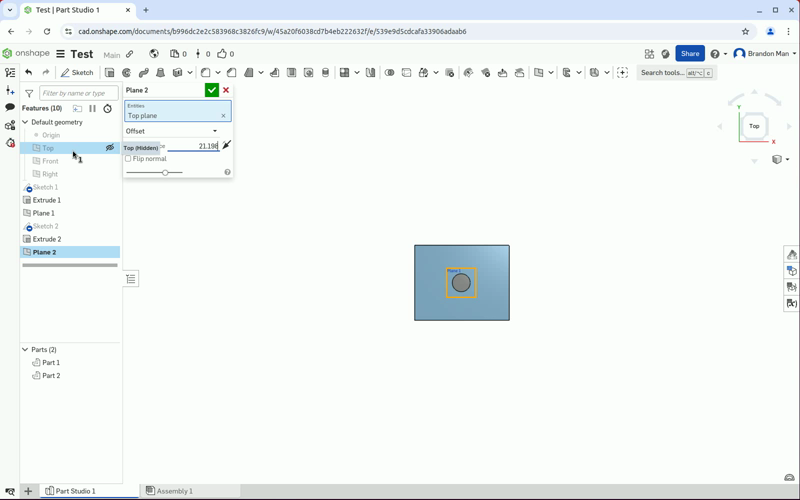
key(enter, 2)
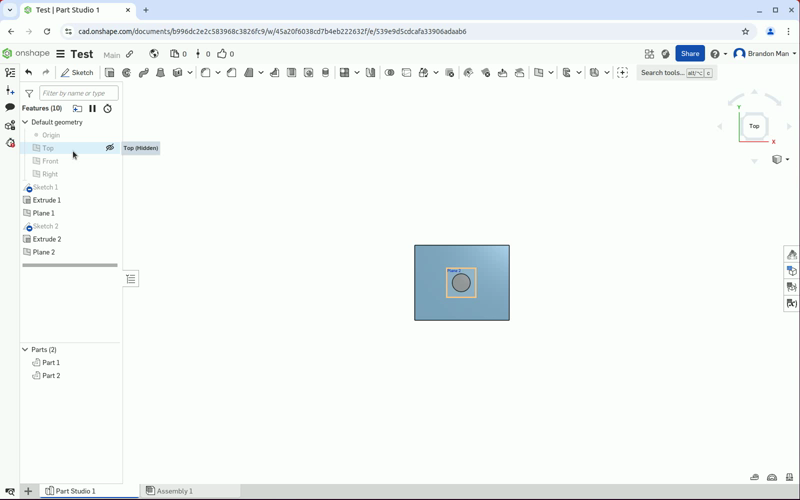
key(shift+s)
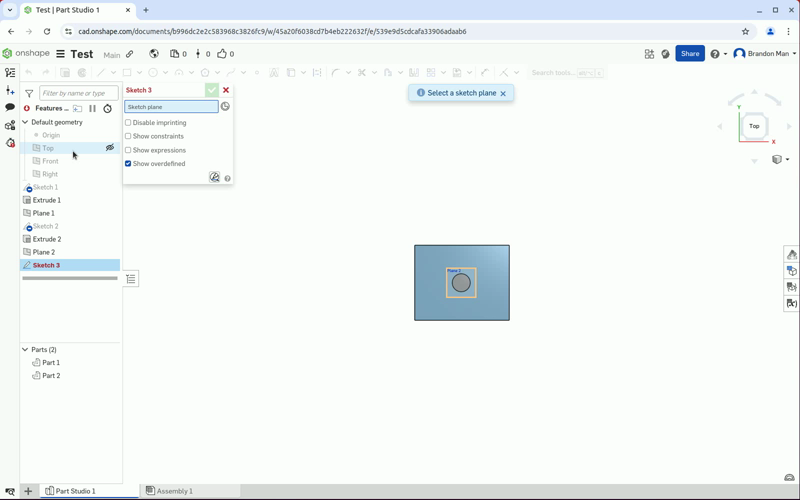
mouse_move(73, 254)
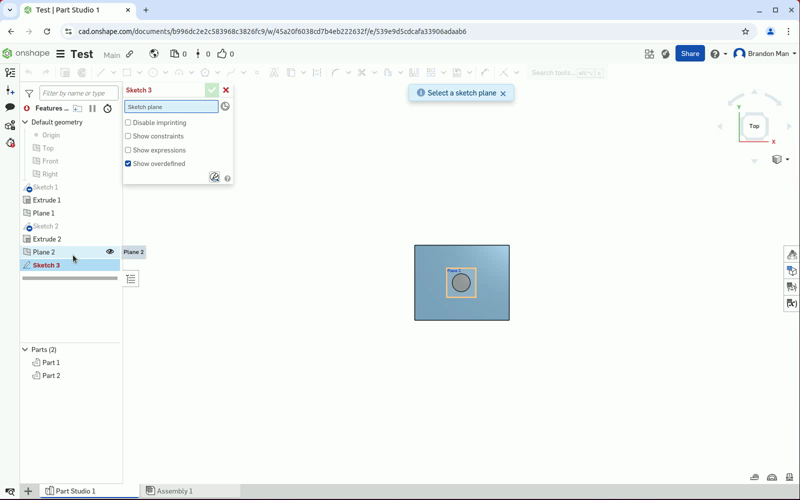
click(73, 254)
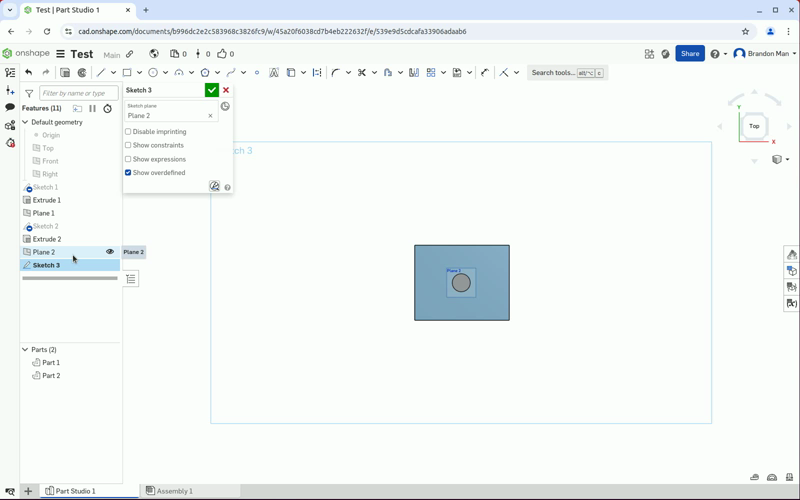
mouse_move(73, 352)
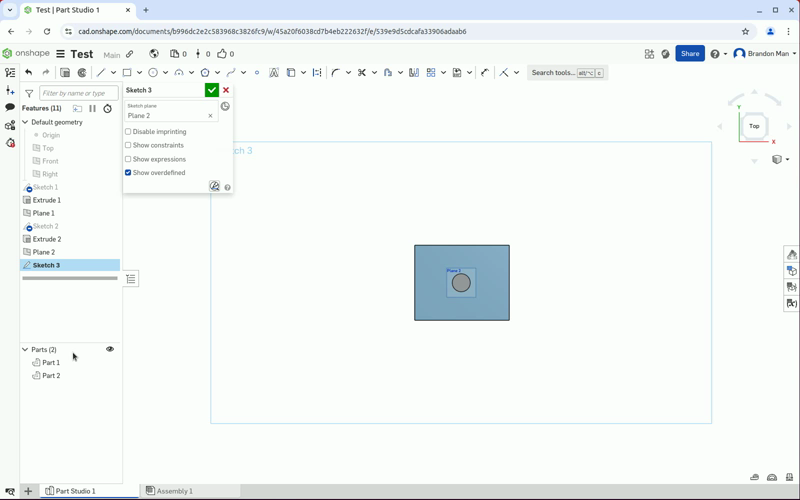
key(y)
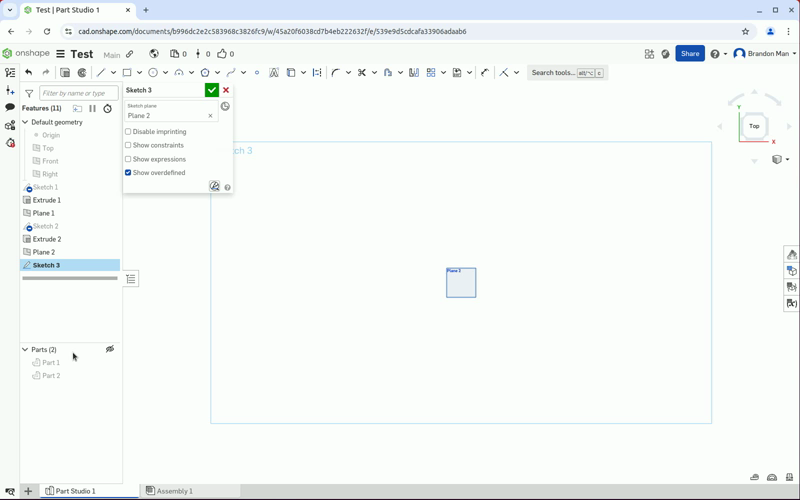
key(l)
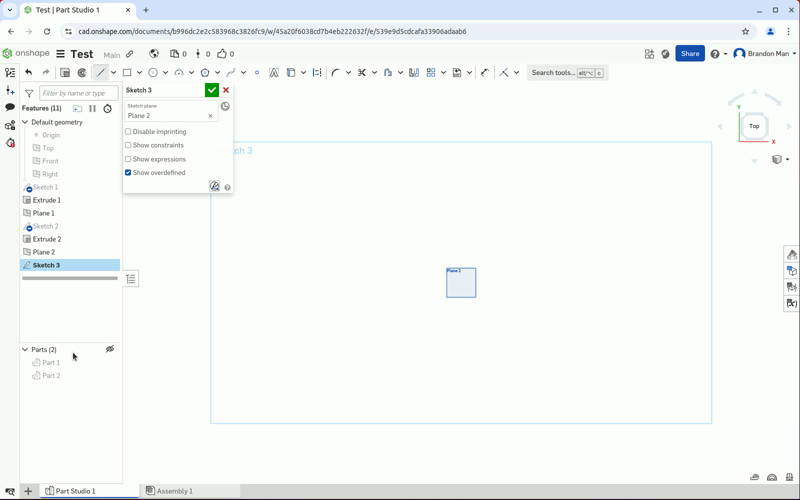
key_down(shift)
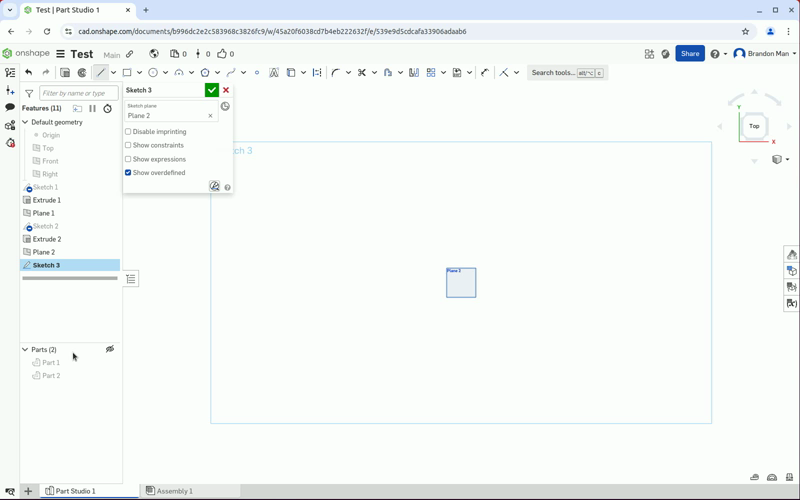
mouse_move(451, 292)
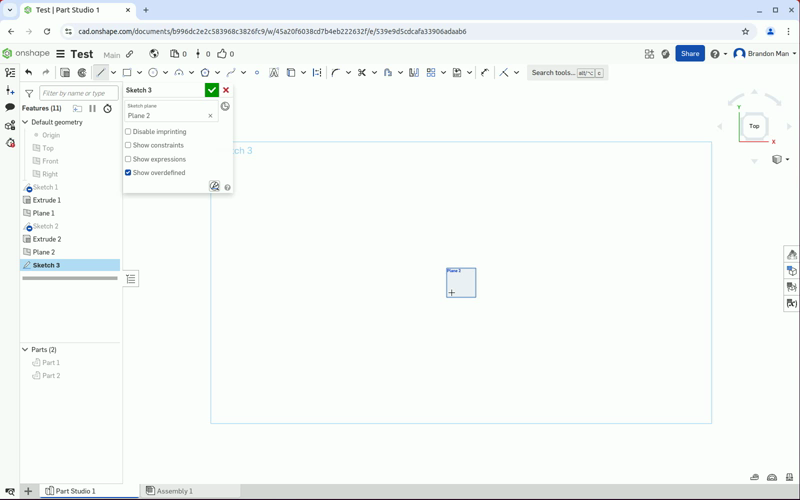
click(451, 292)
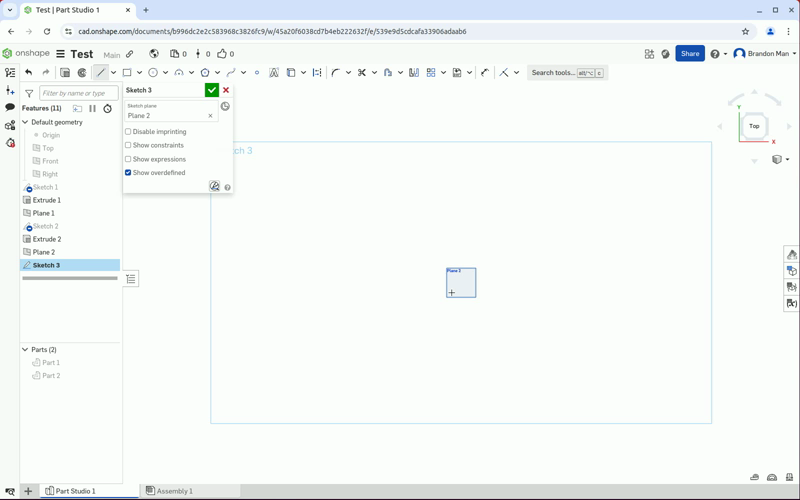
key_up(shift)
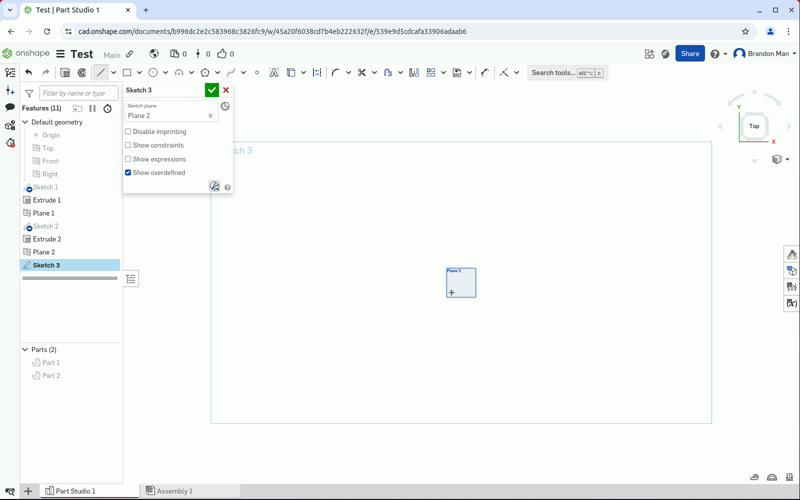
key_down(shift)
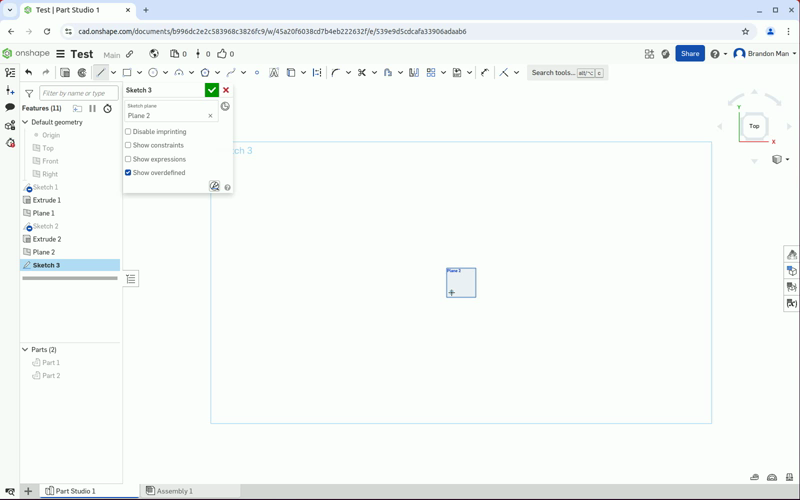
mouse_move(533, 292)
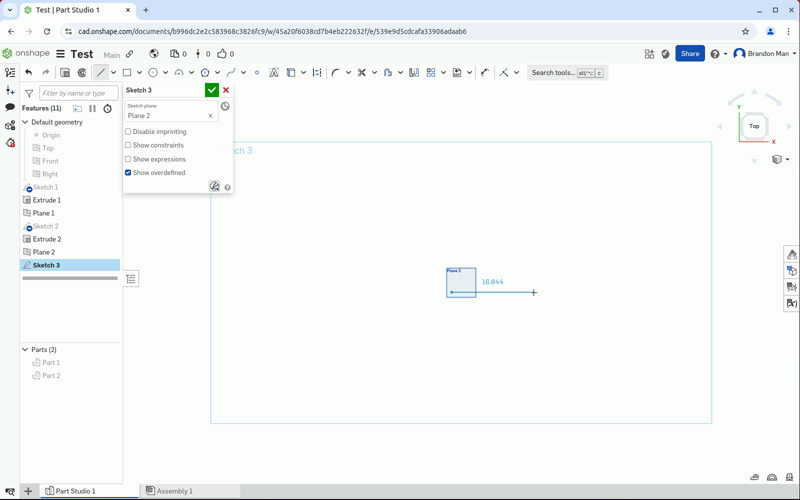
click(533, 292)
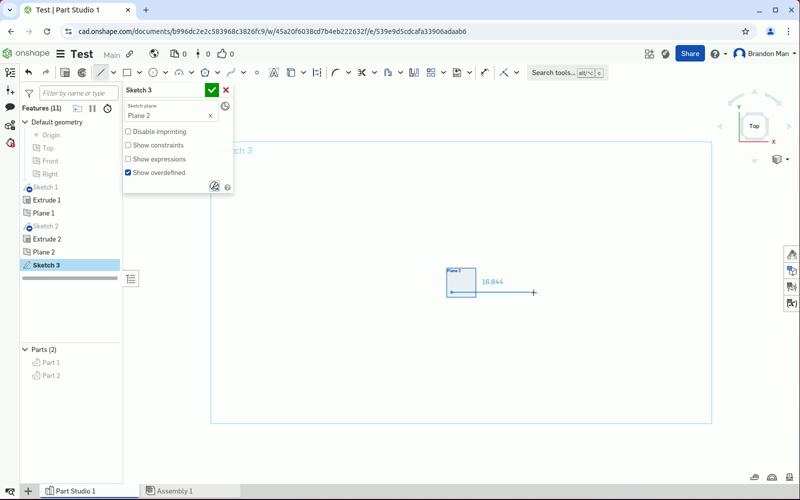
key_up(shift)
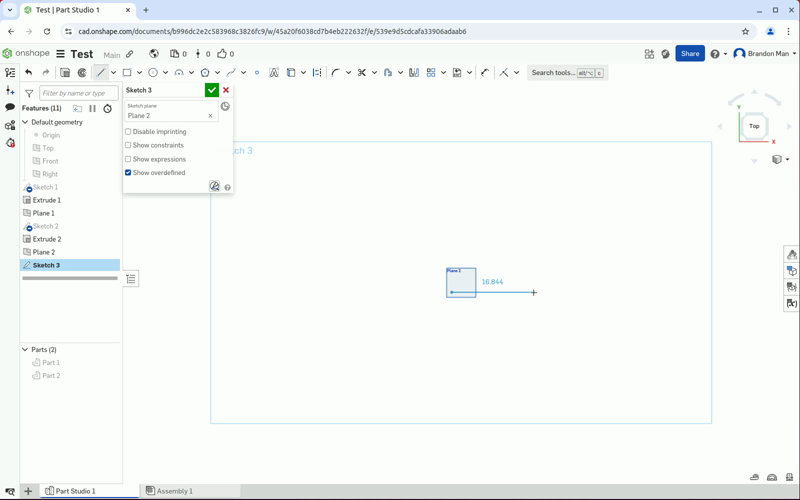
key_down(shift)
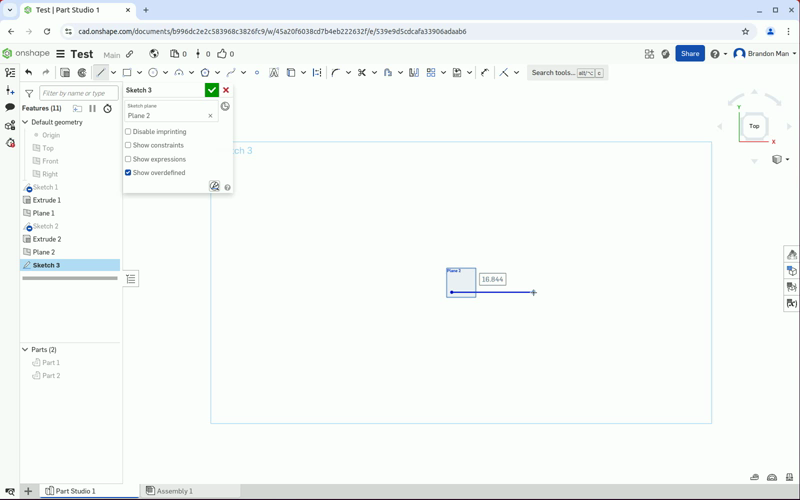
mouse_move(563, 292)
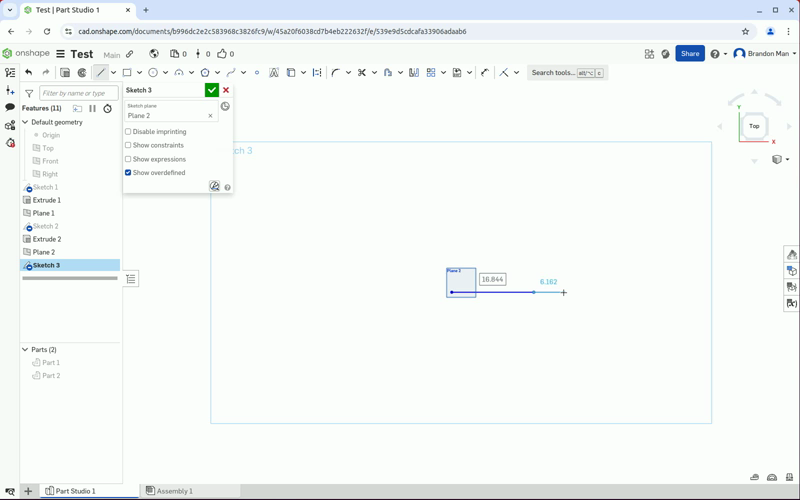
mouse_move(533, 273)
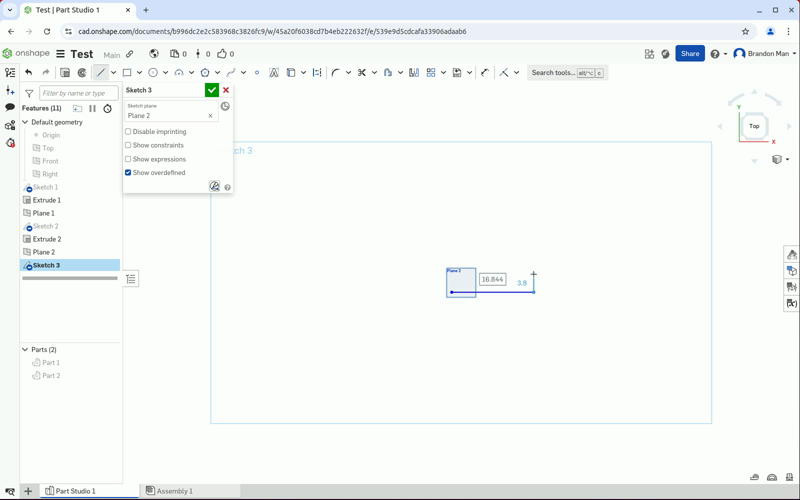
click(533, 273)
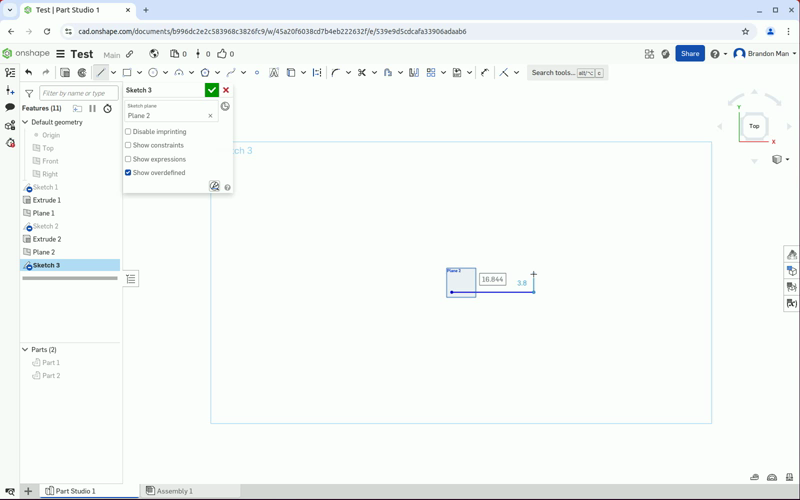
key_up(shift)
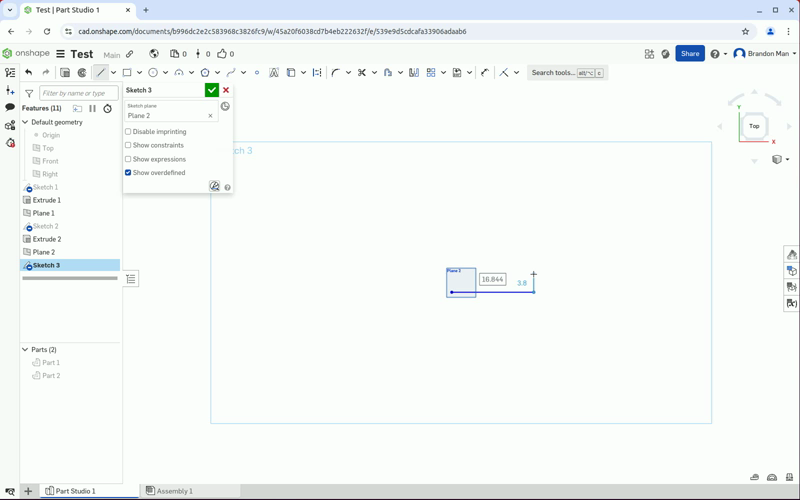
key_down(shift)
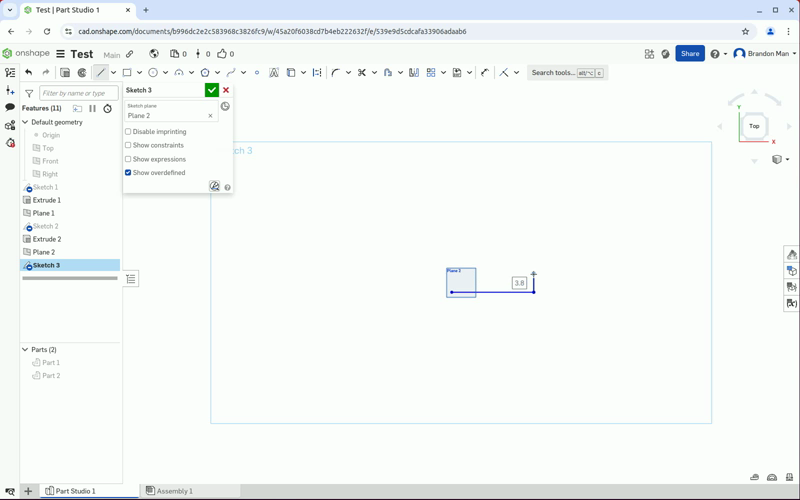
mouse_move(451, 273)
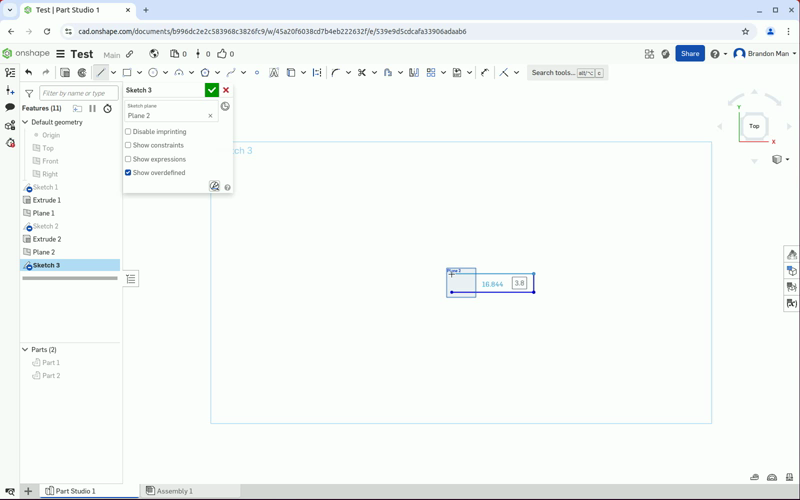
click(451, 273)
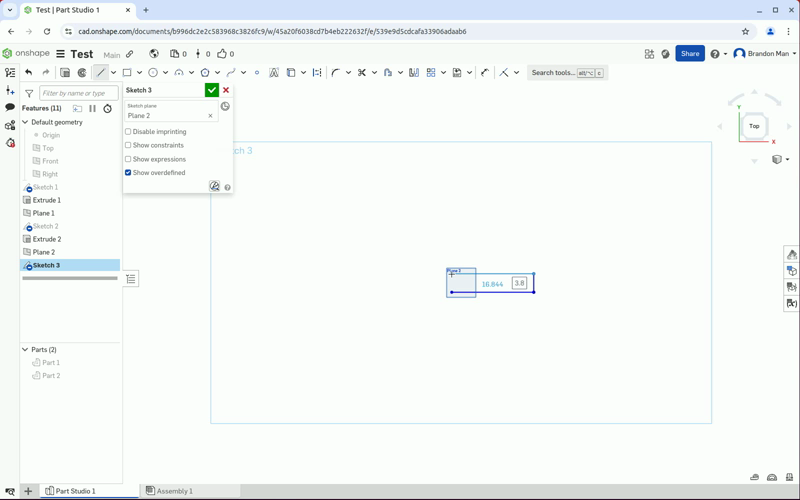
key_up(shift)
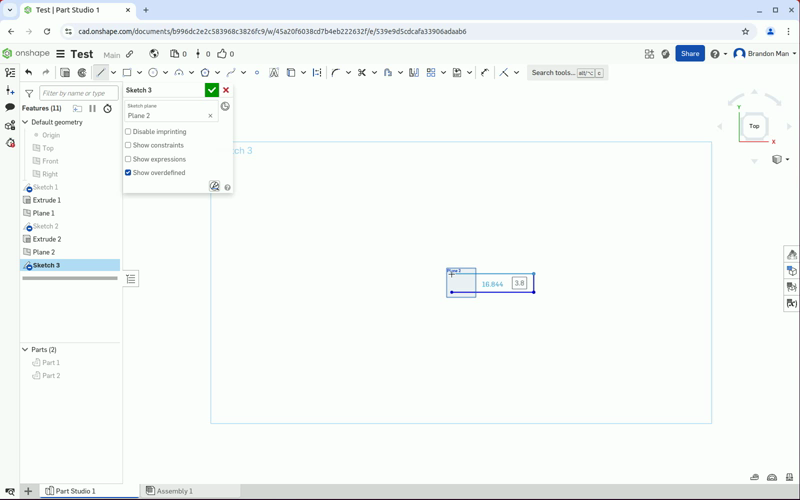
mouse_move(481, 273)
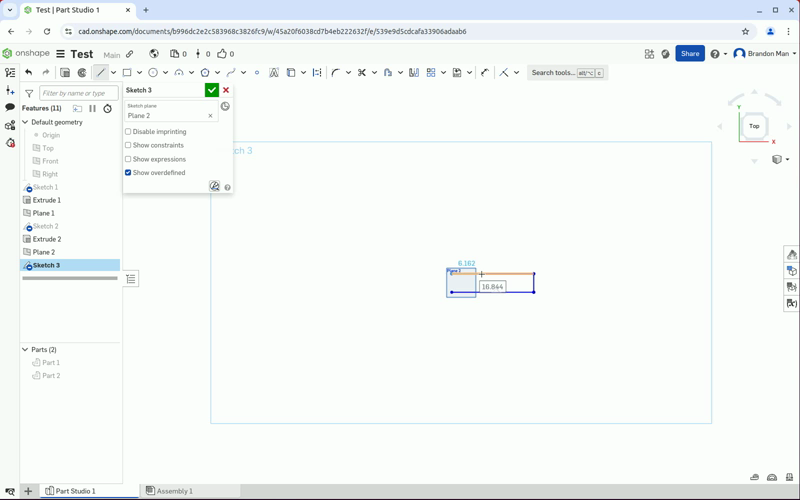
key_down(shift)
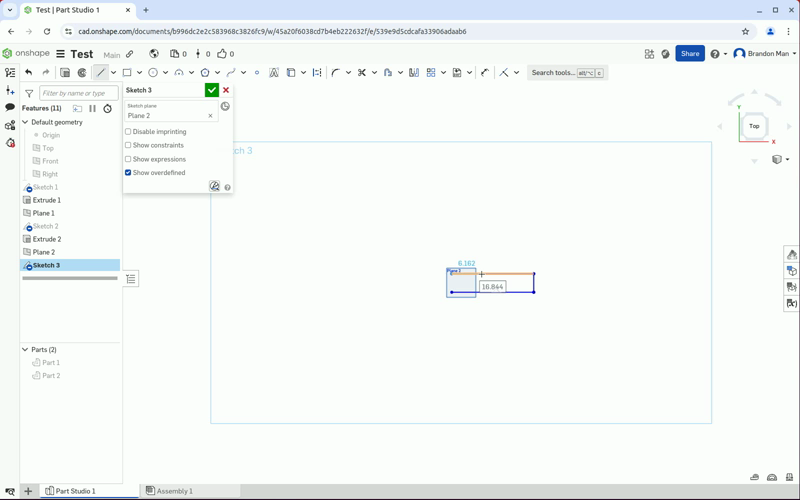
mouse_move(451, 292)
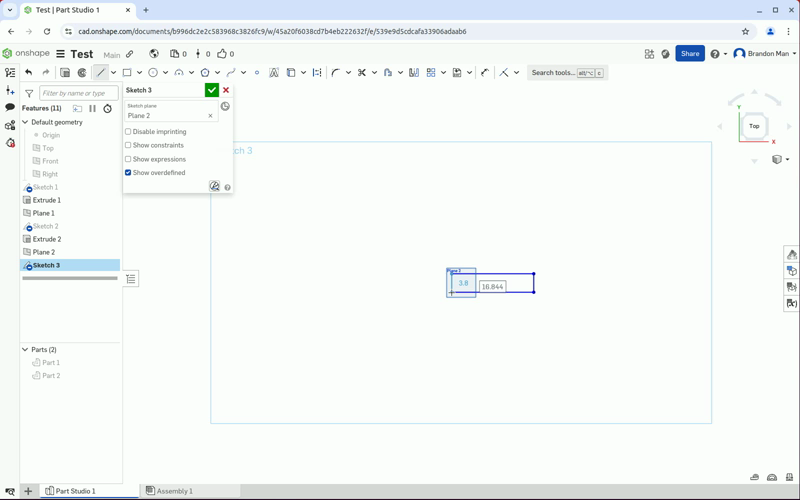
key_up(shift)
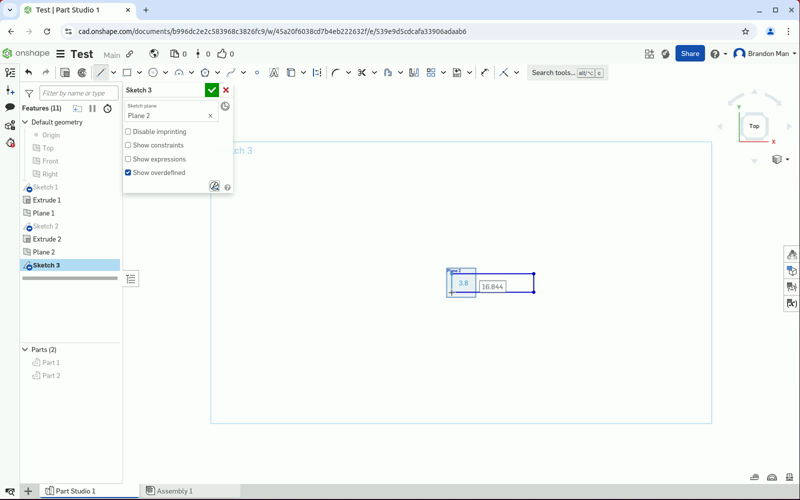
click(451, 292)
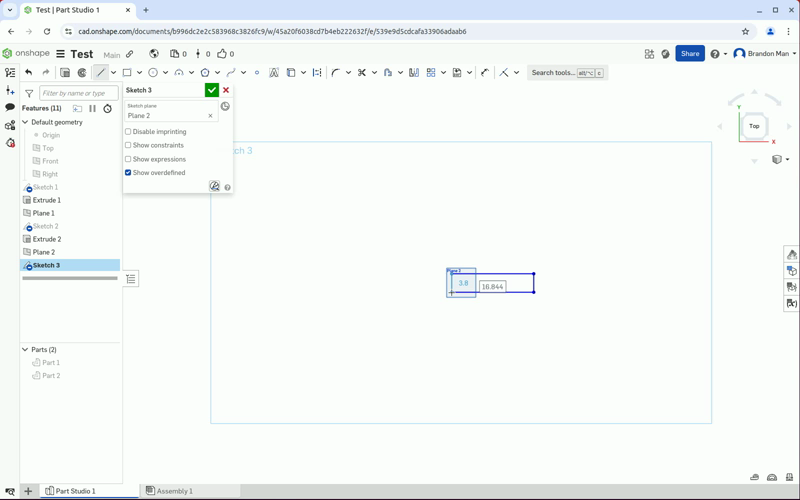
key(esc)
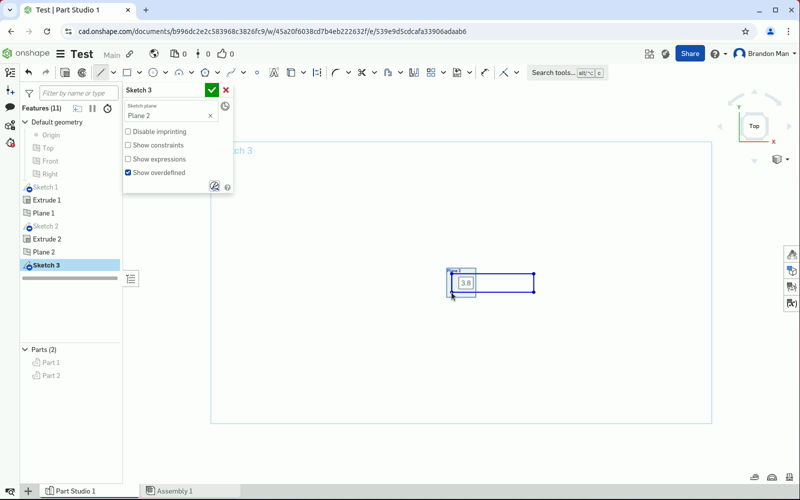
key(c)
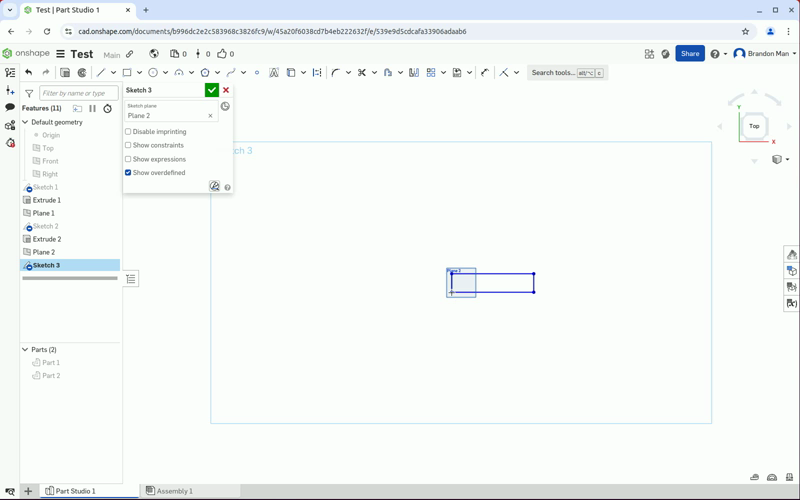
key_down(shift)
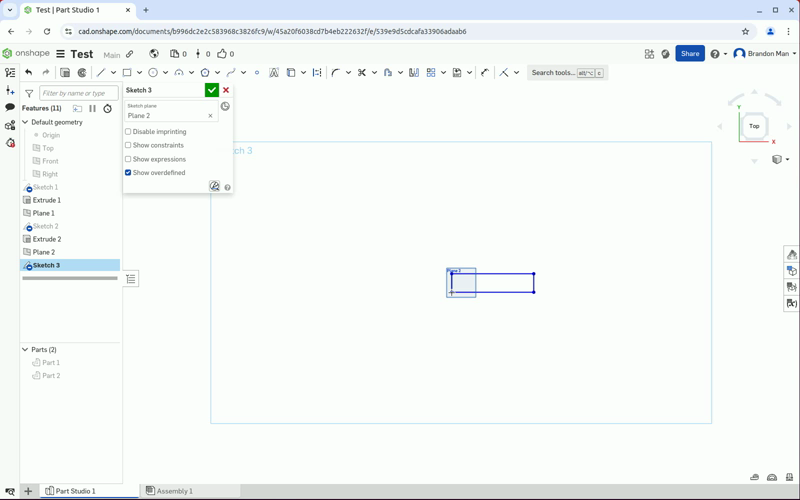
mouse_move(461, 282)
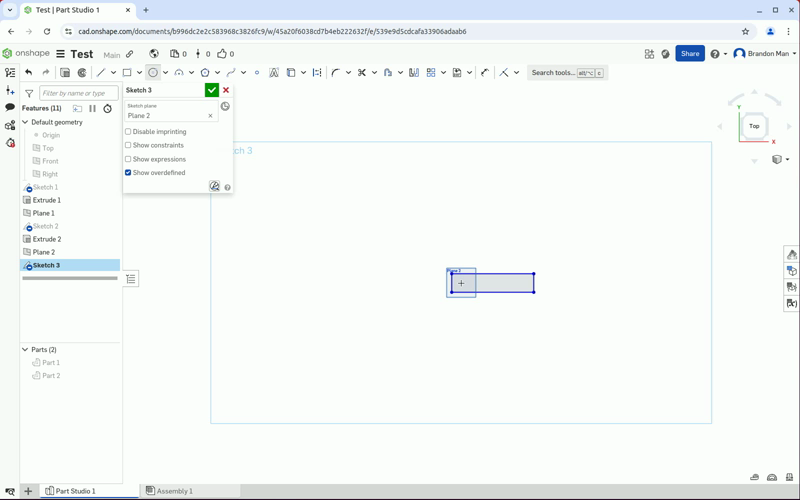
click(461, 282)
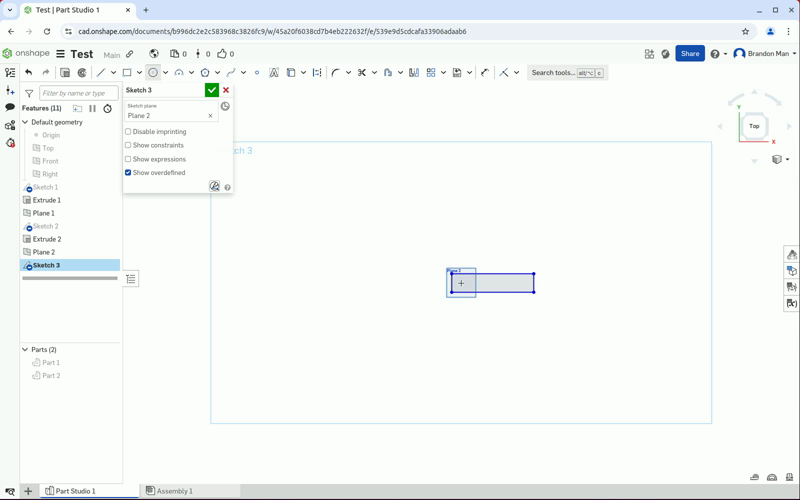
key_up(shift)
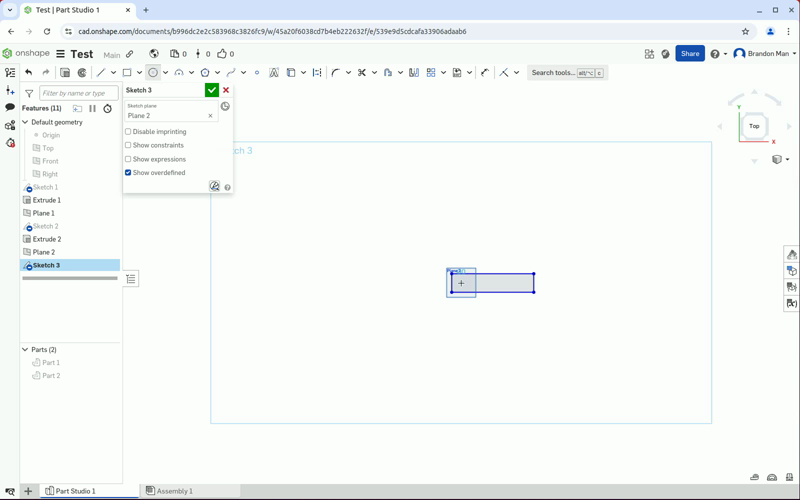
mouse_move(468, 282)
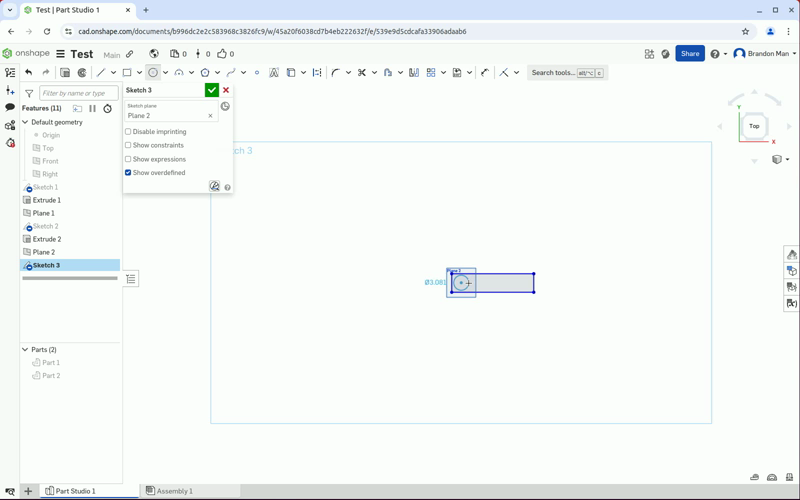
click(468, 282)
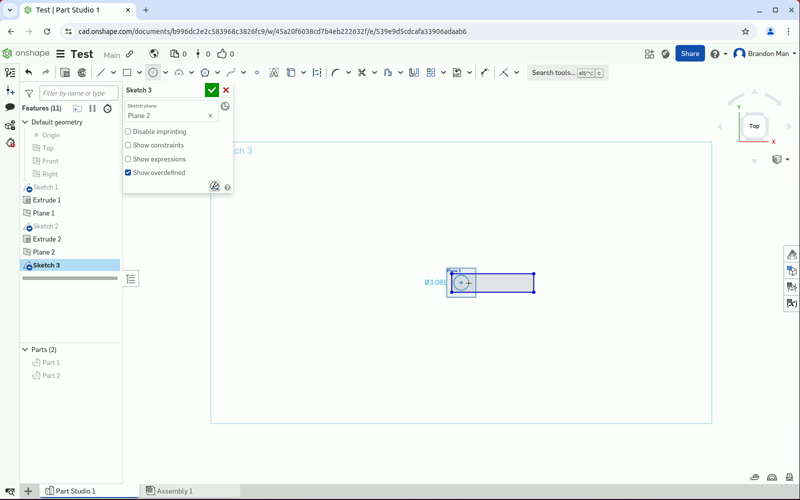
key(esc)
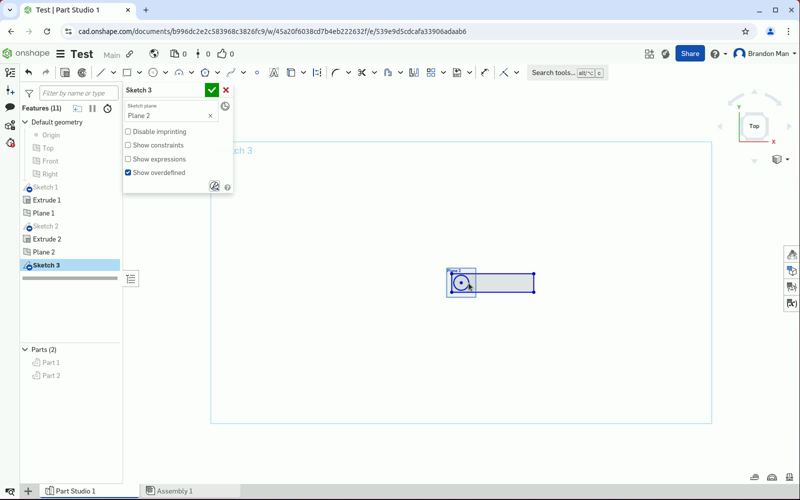
mouse_move(477, 278)
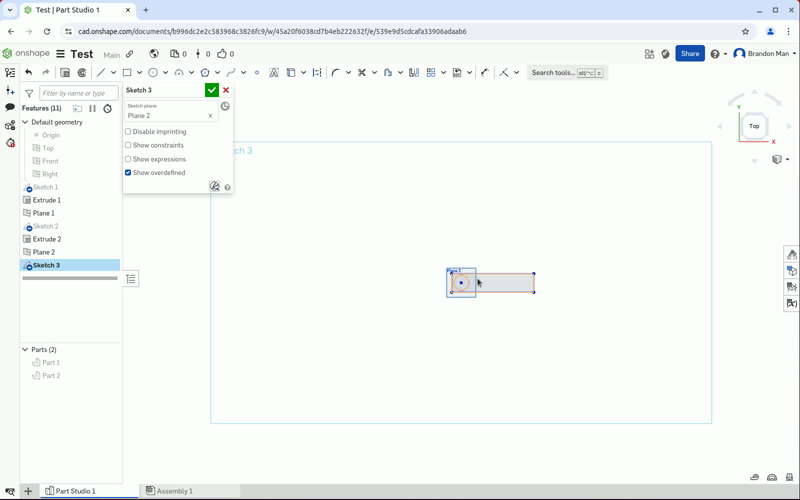
scroll(6)
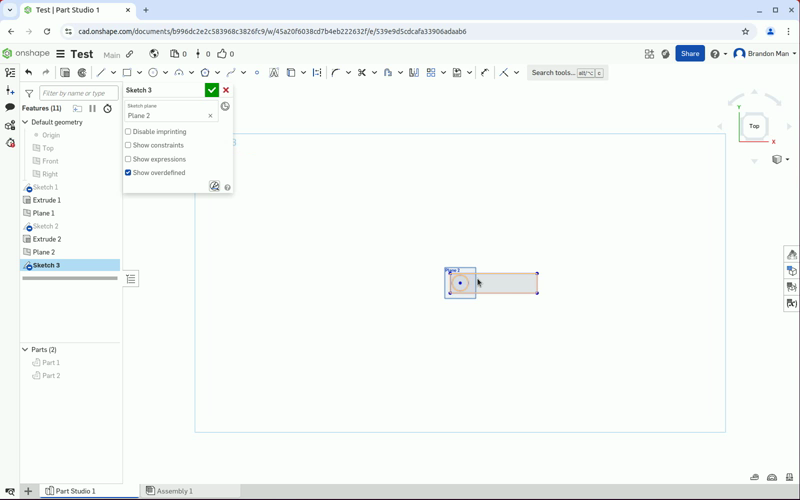
scroll(6)
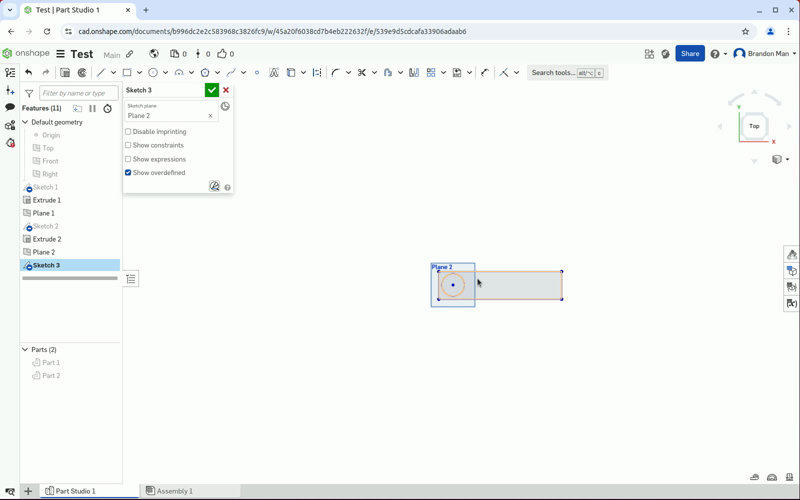
scroll(6)
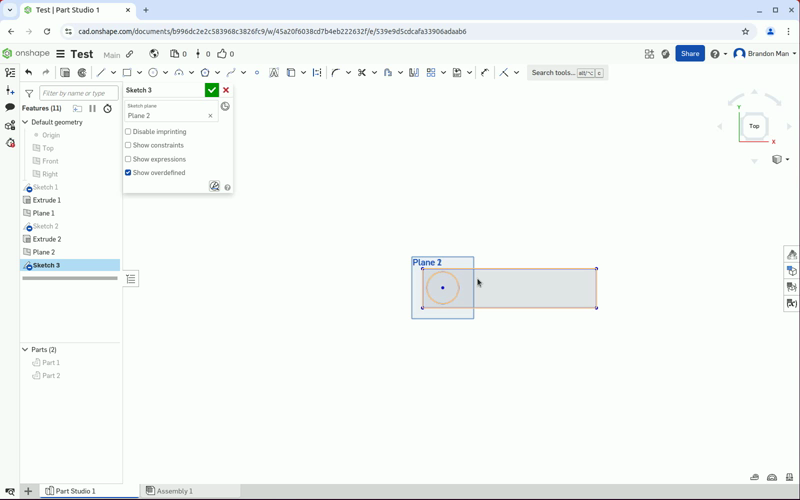
scroll(6)
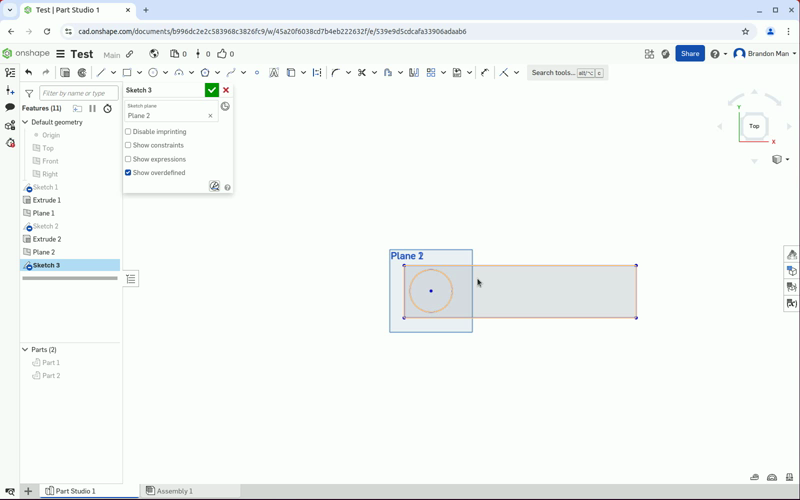
scroll(6)
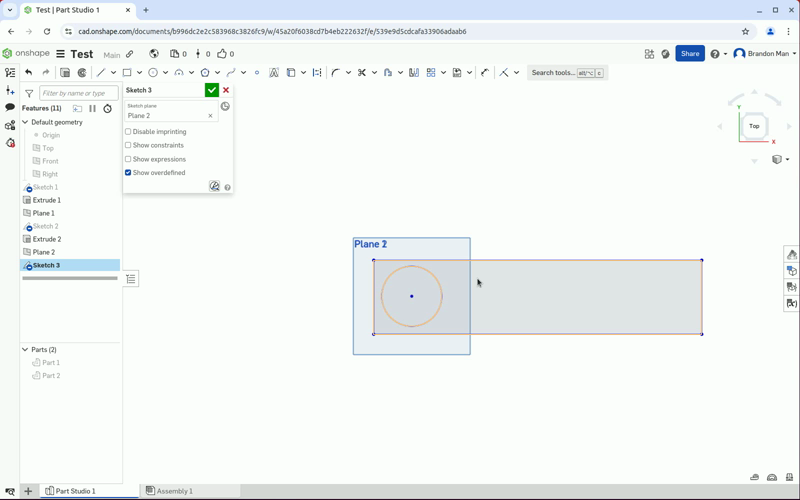
scroll(6)
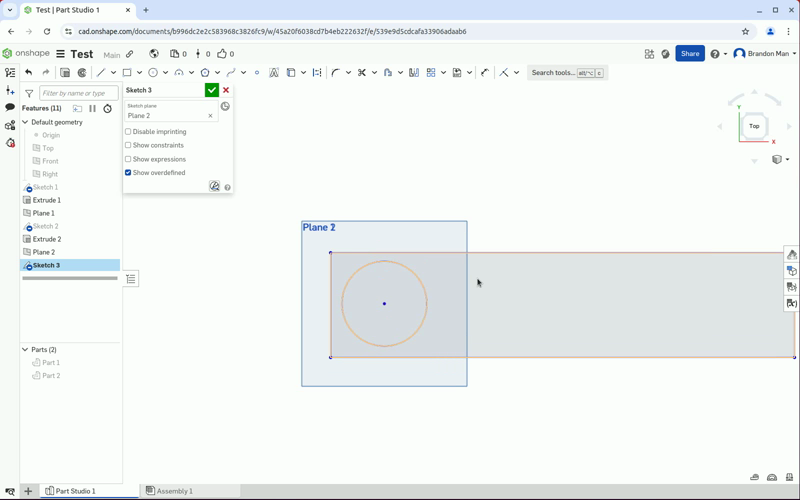
scroll(6)
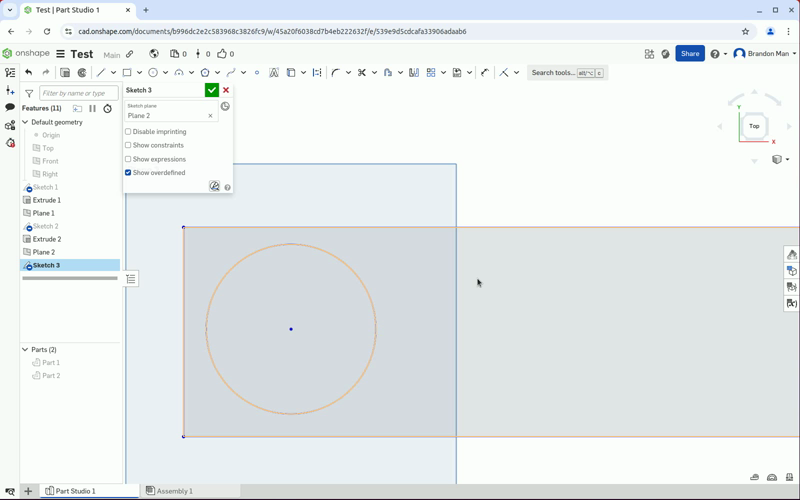
click(477, 278)
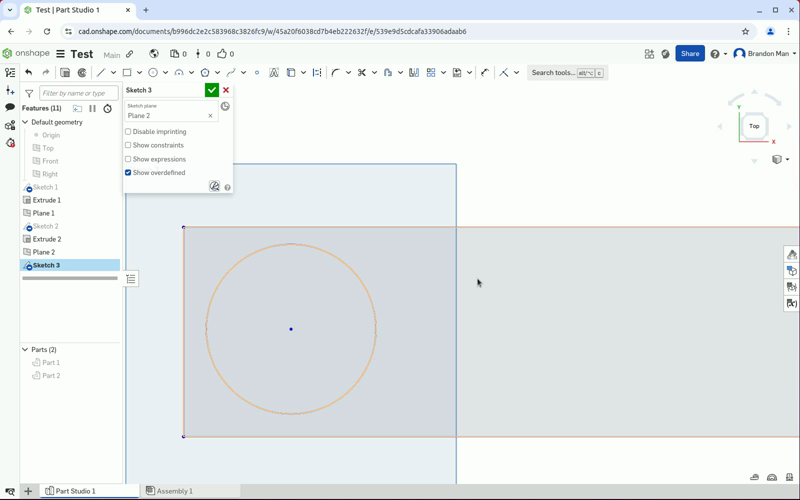
scroll(-6)
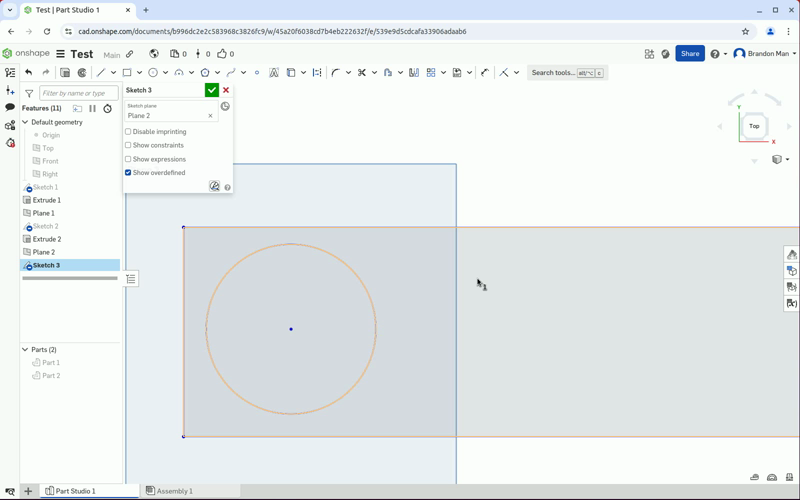
scroll(-6)
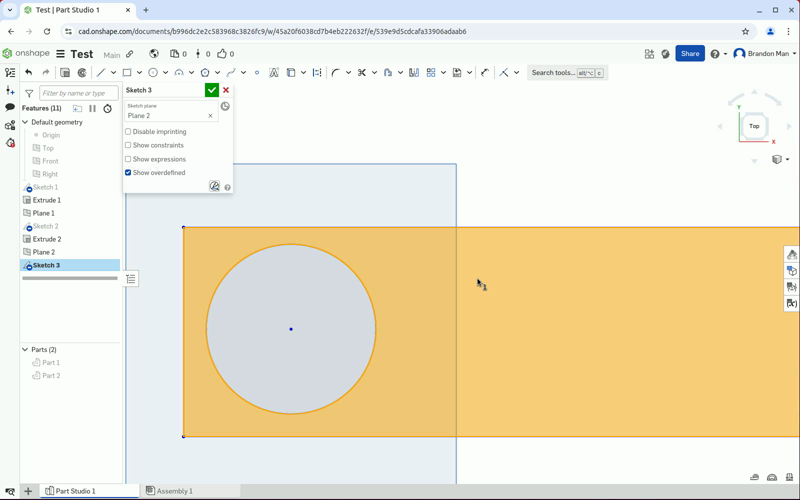
scroll(-6)
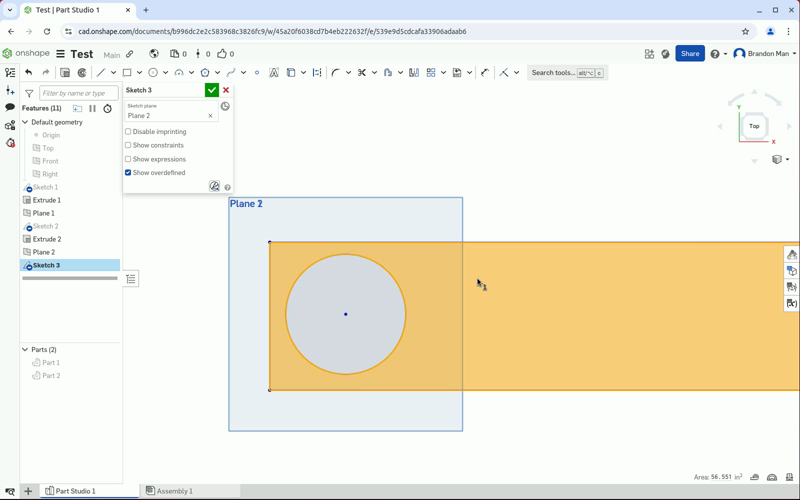
scroll(-6)
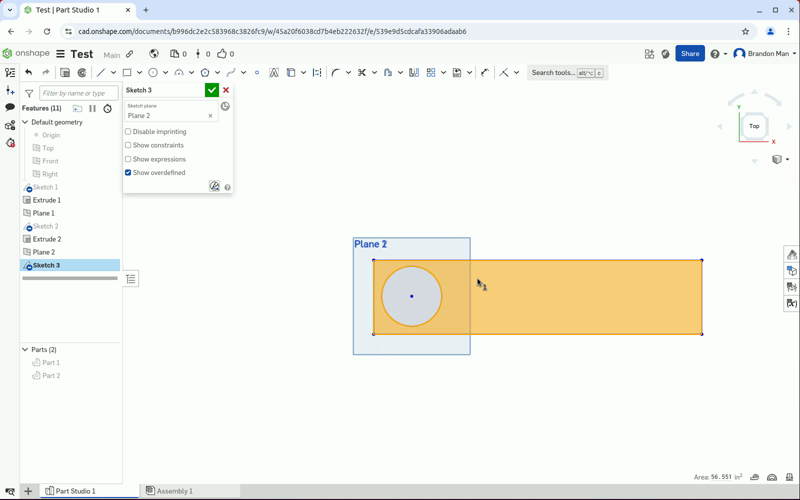
scroll(-6)
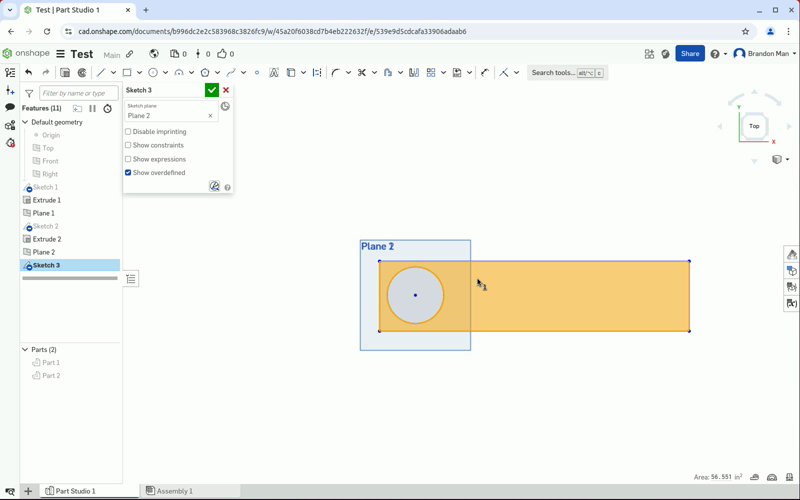
scroll(-6)
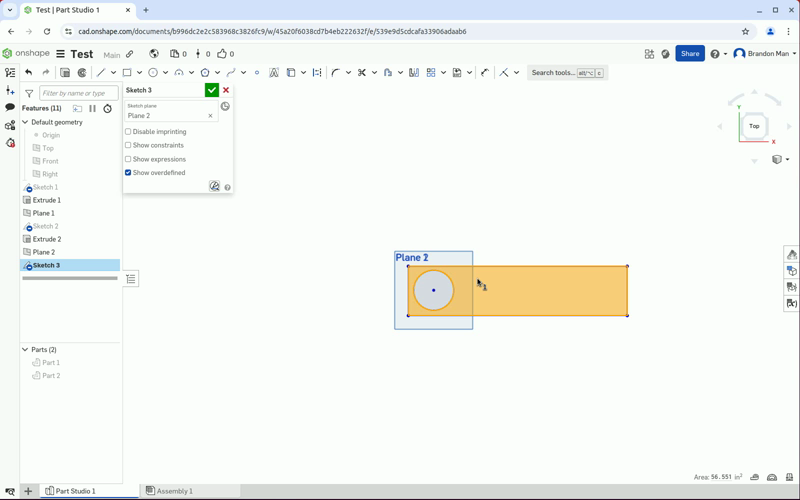
scroll(-6)
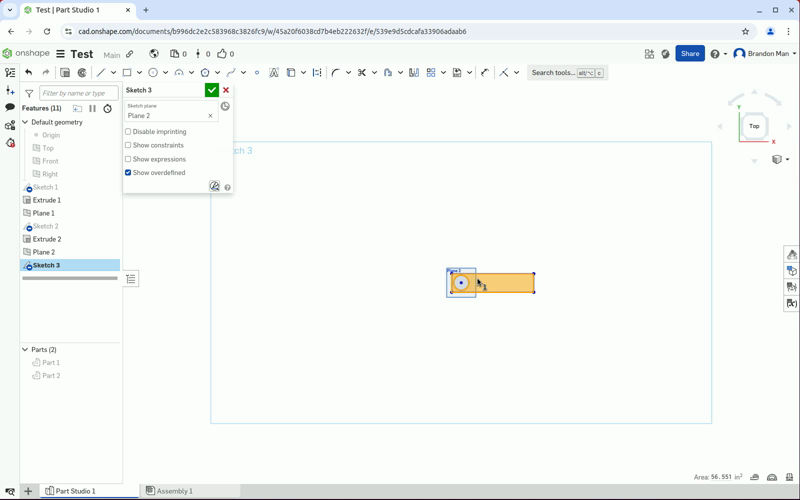
mouse_move(73, 352)
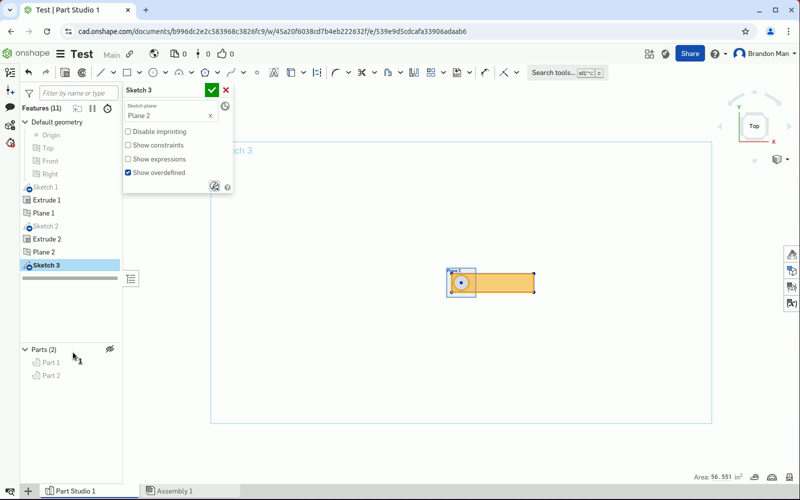
key(shift+y)
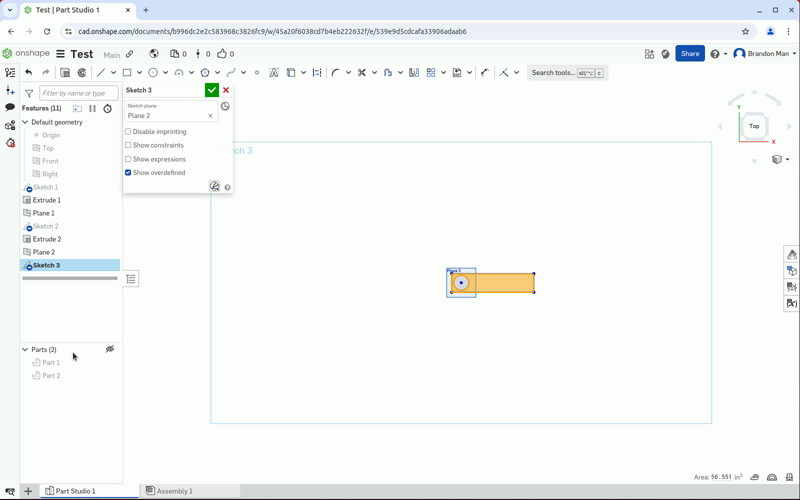
key(shift+e)
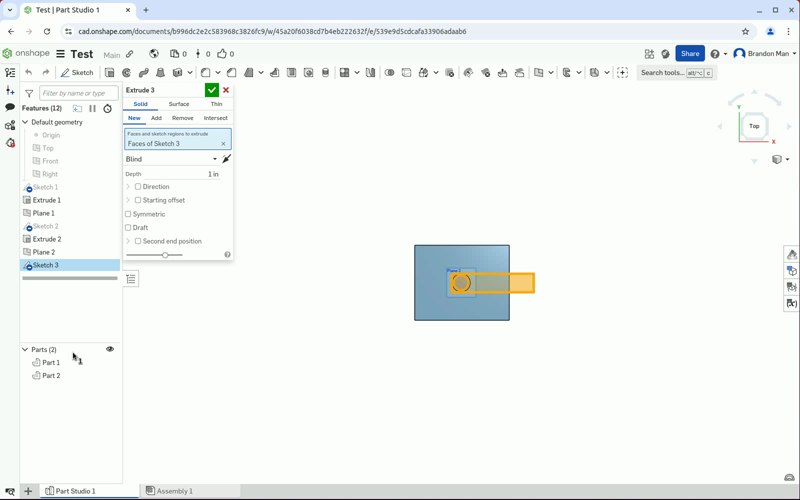
mouse_move(143, 106)
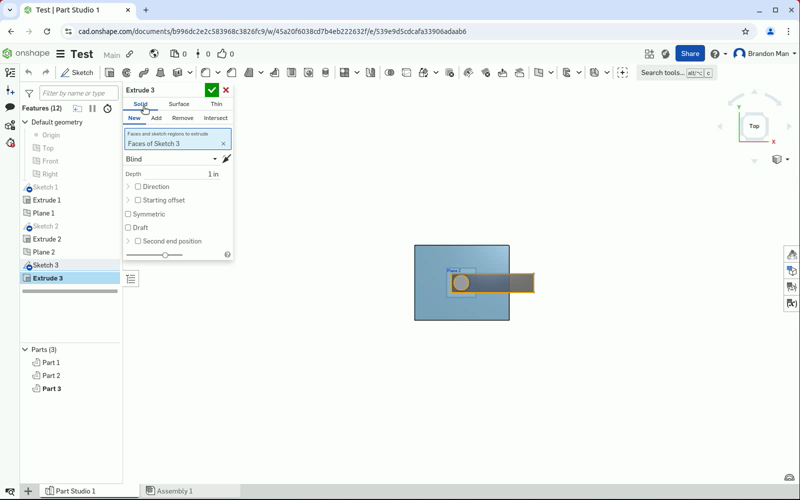
click(143, 106)
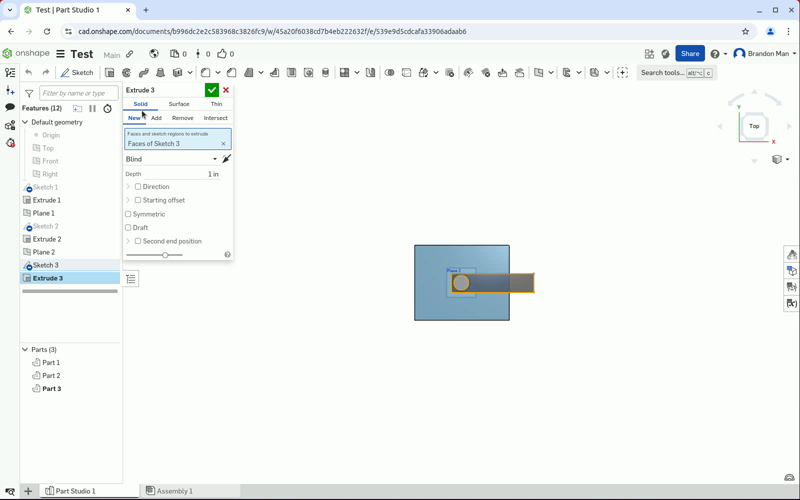
mouse_move(137, 120)
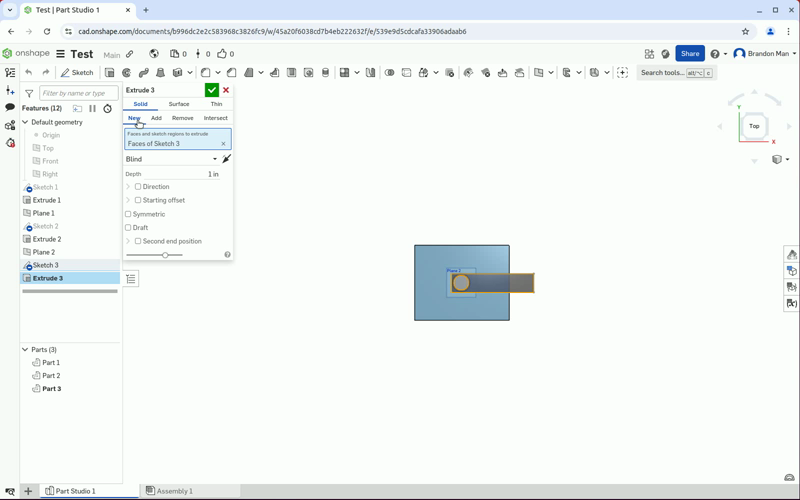
click(137, 120)
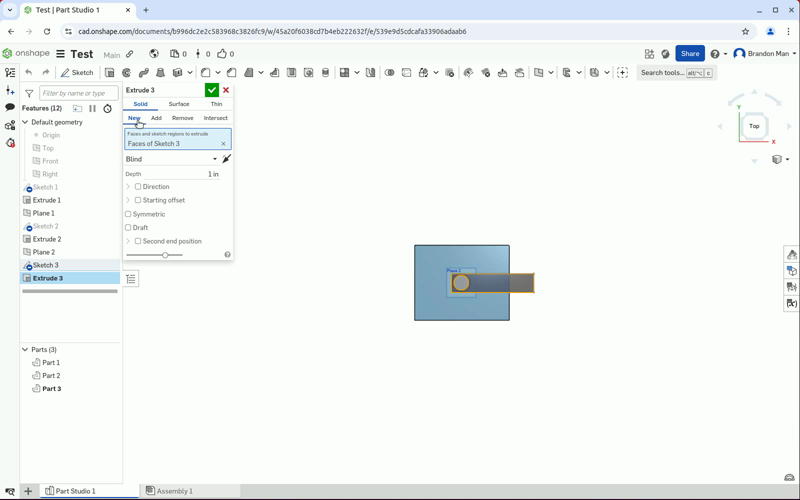
key(tab, 4)
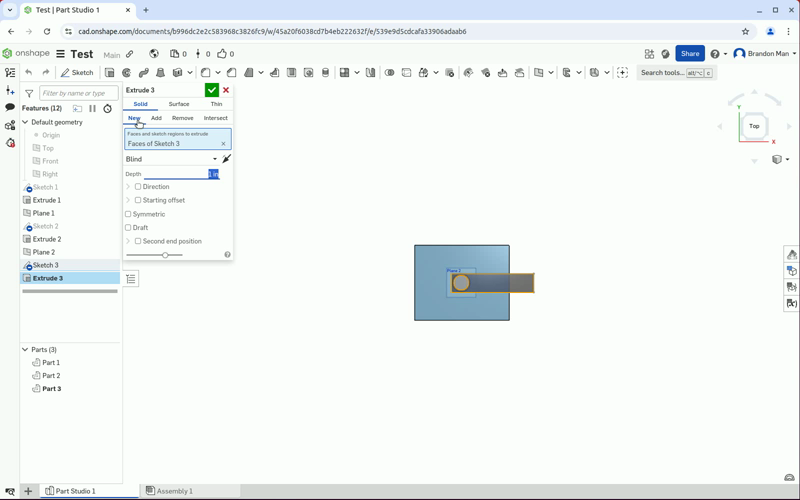
text(1.926)
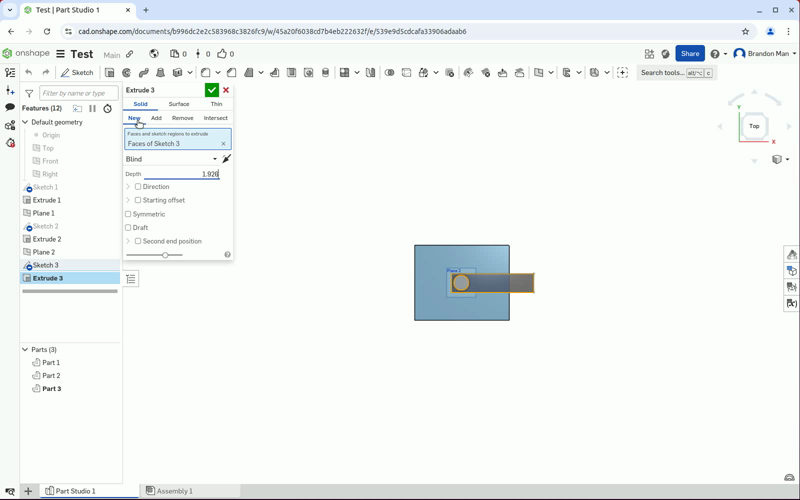
key(enter)
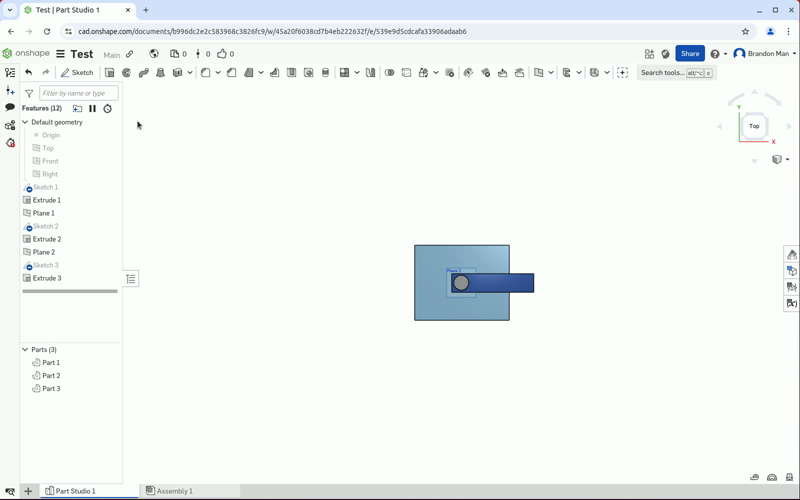
key(shift+h)
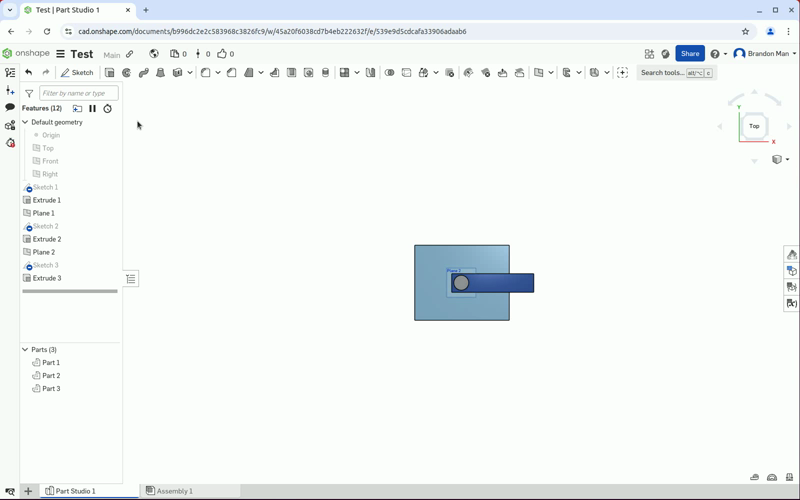
key(shift+h)
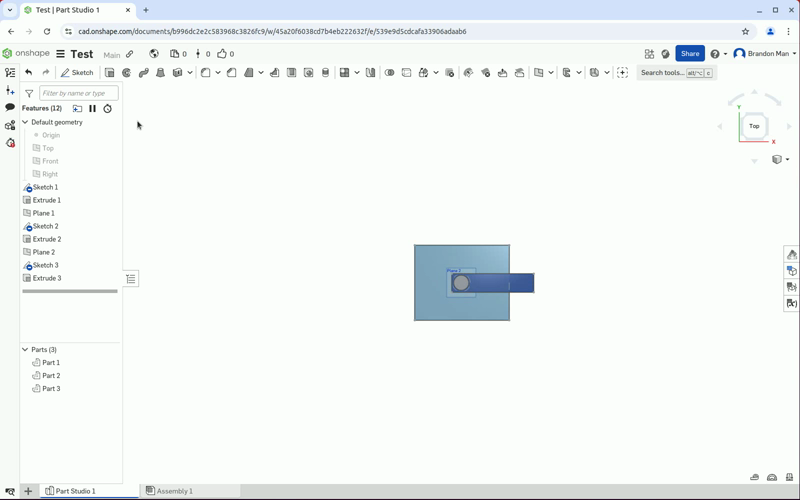
key(shift+7)
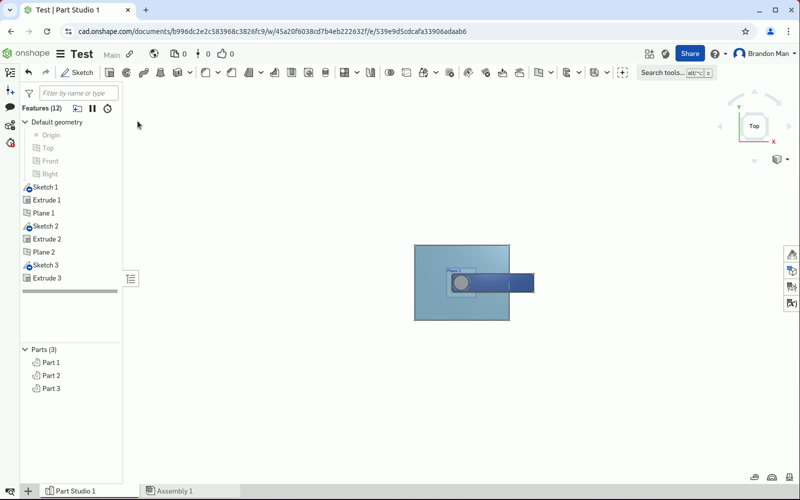
key(up, 3)
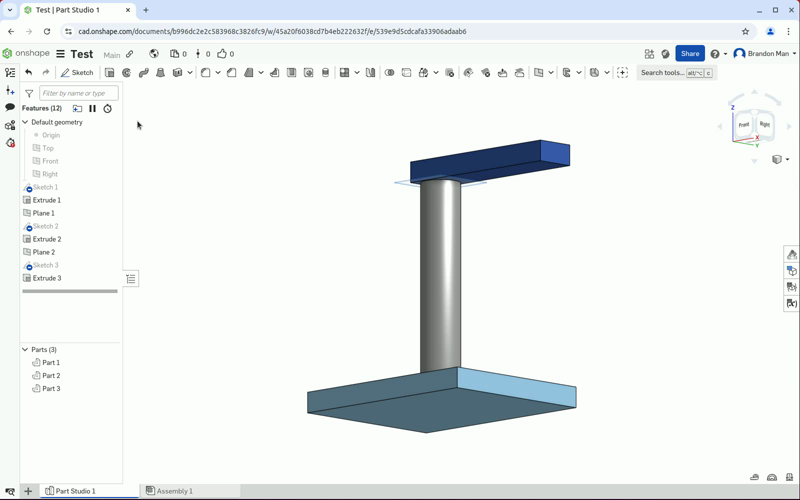
key(left, 3)
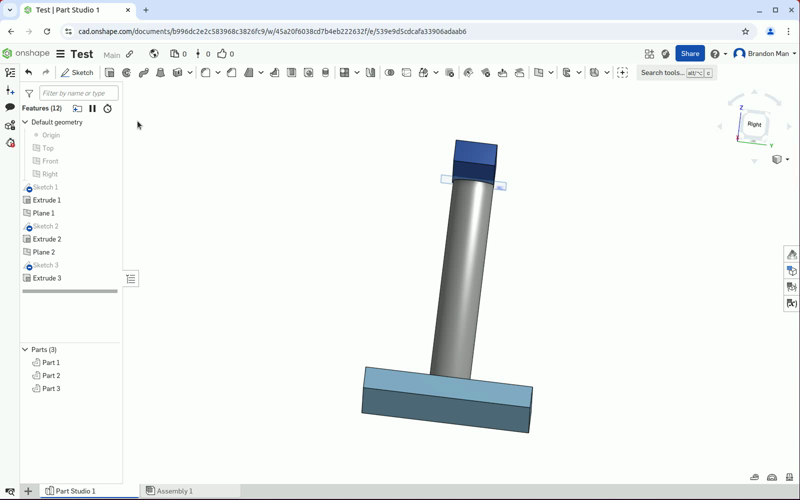
key(right, 3)
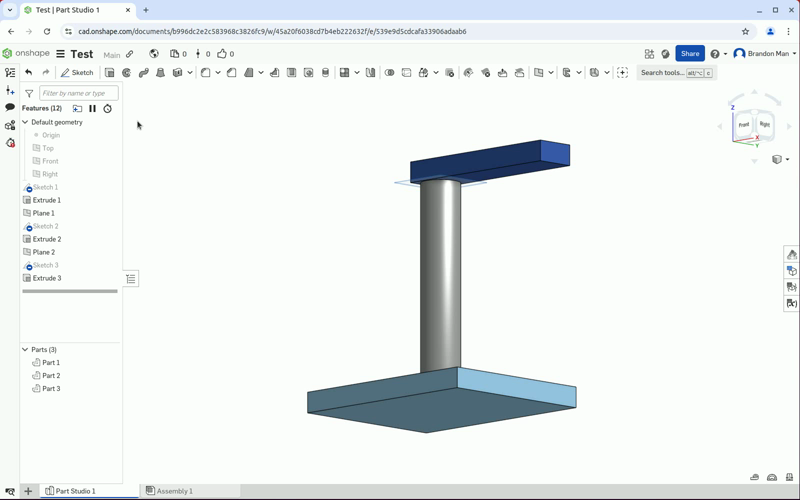
key(down, 3)
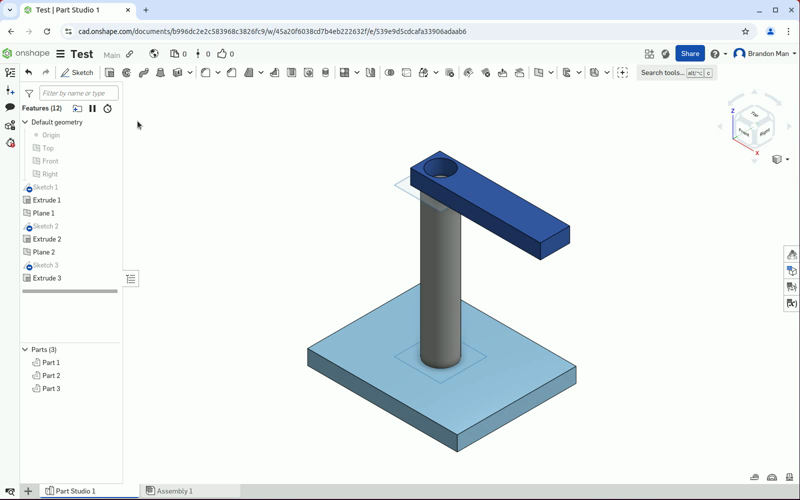
mouse_move(73, 189)
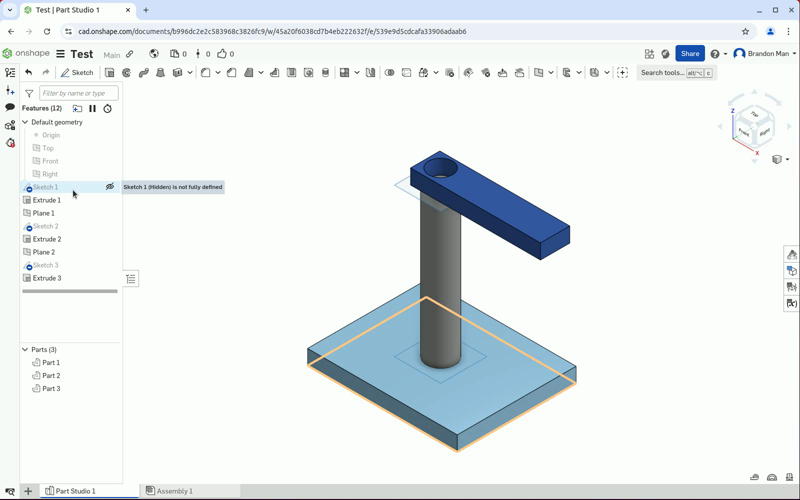
click(73, 189)